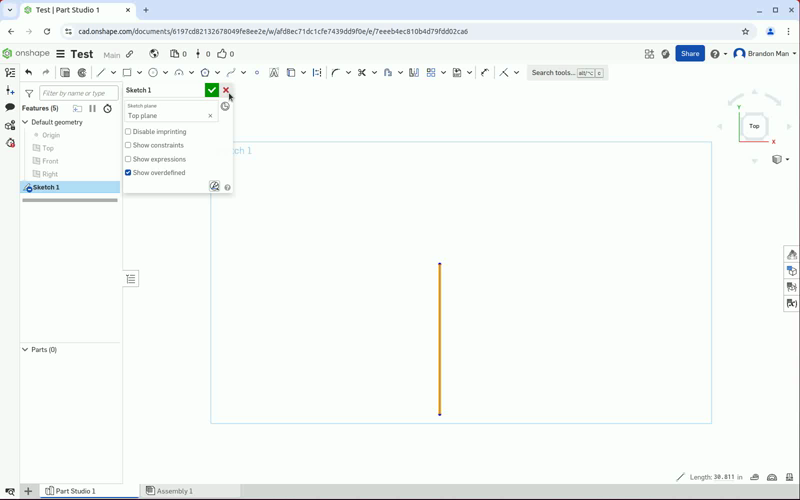
key(shift+h)
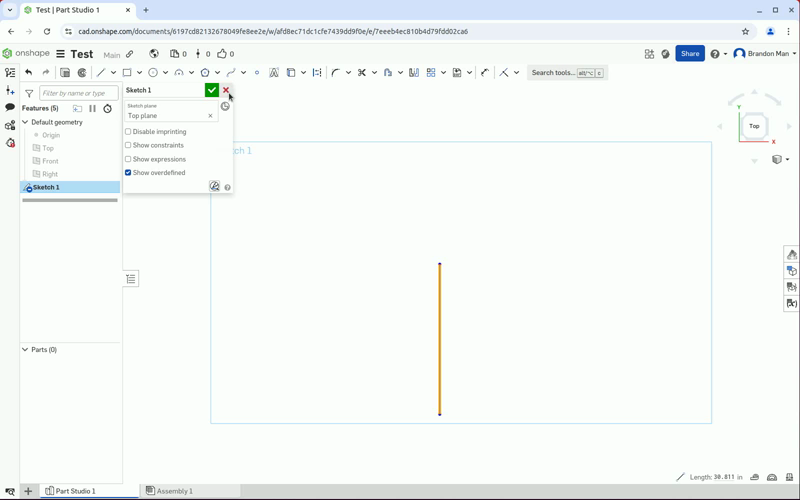
key(shift+s)
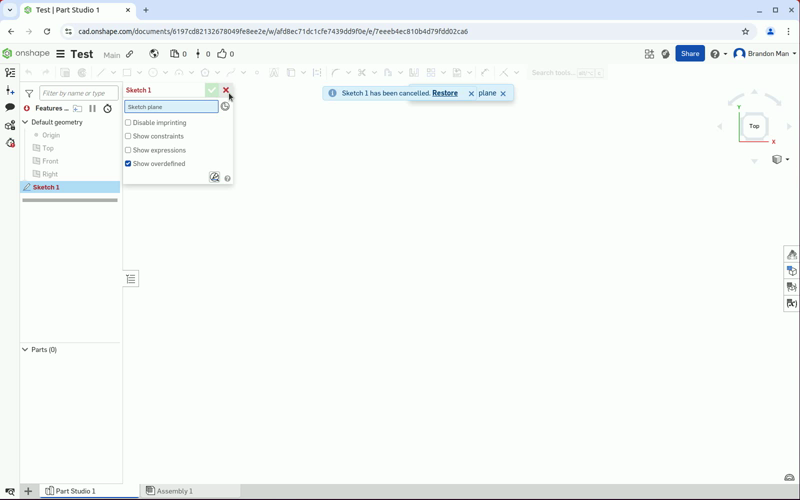
mouse_move(73, 150)
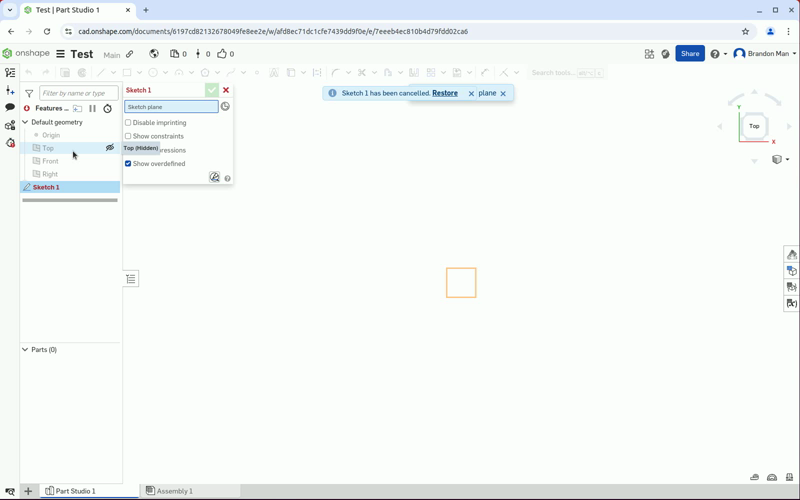
click(73, 150)
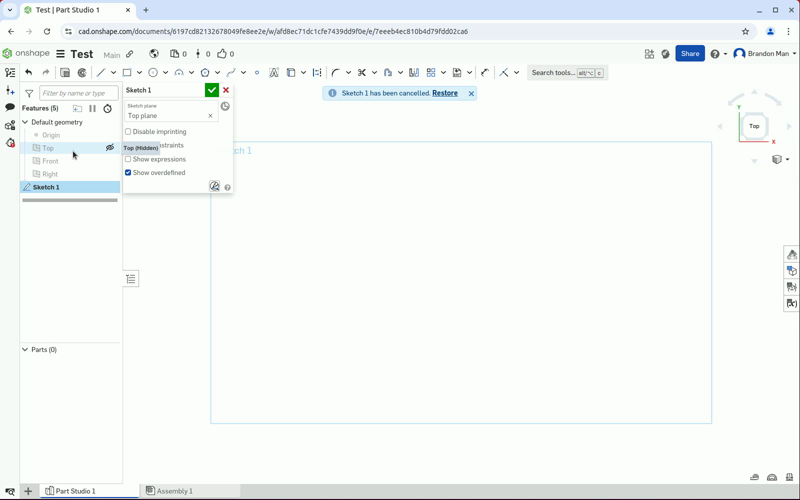
mouse_move(73, 352)
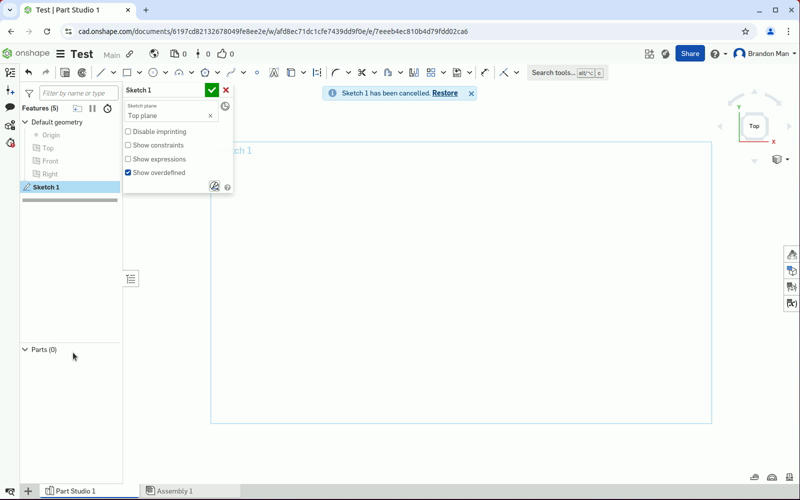
key(y)
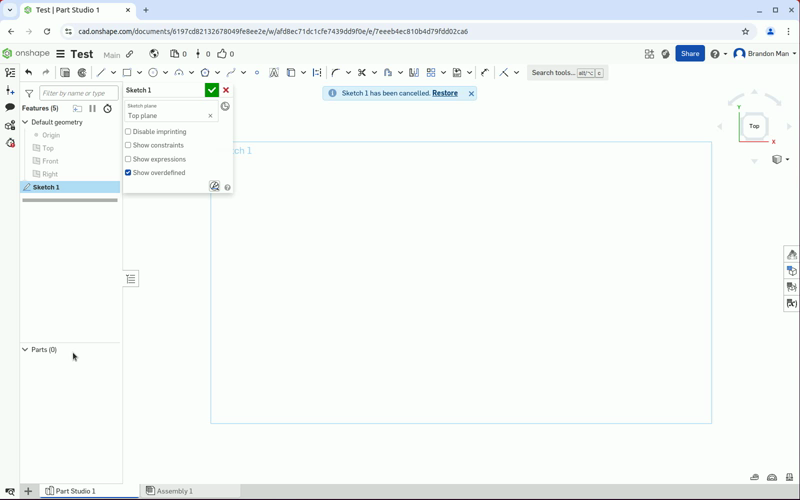
key(l)
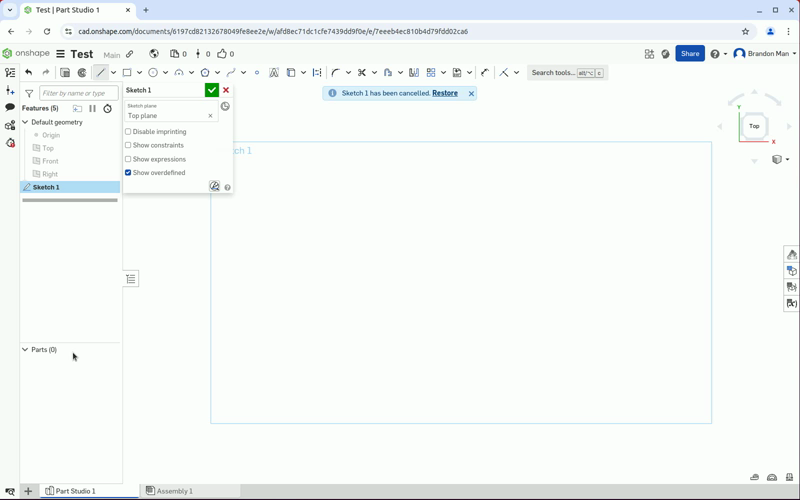
key_down(shift)
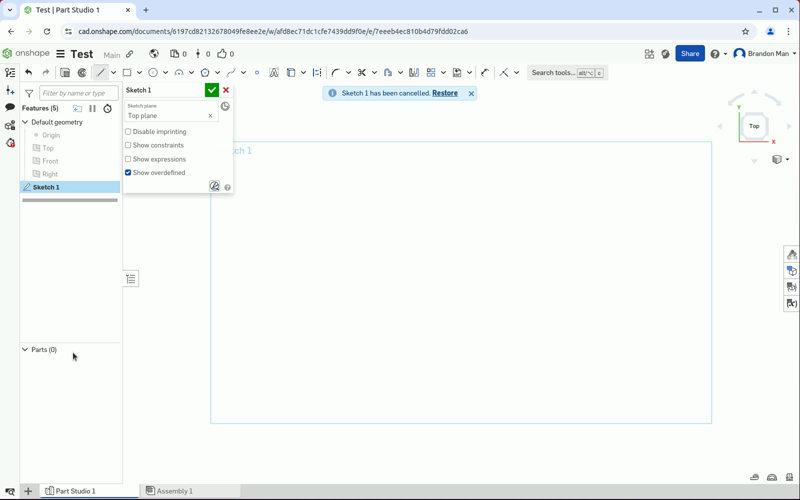
mouse_move(429, 322)
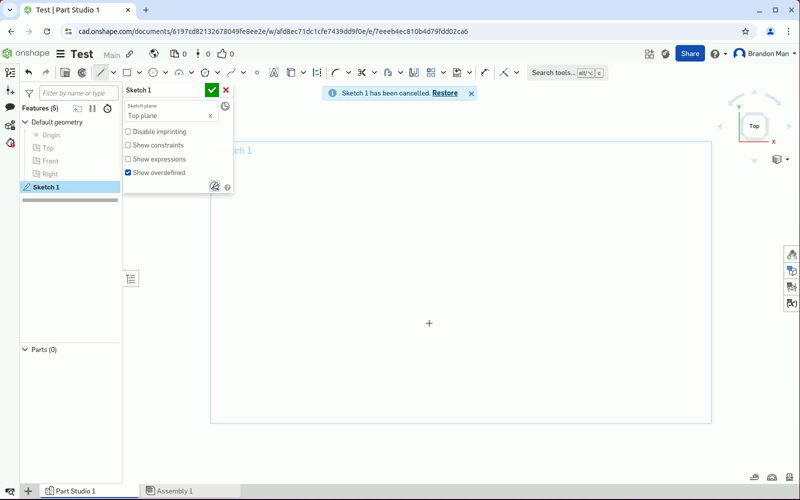
click(429, 322)
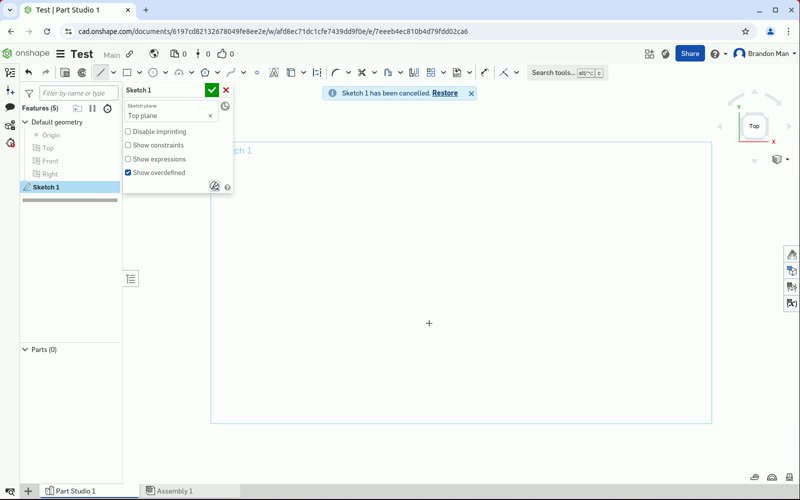
key_up(shift)
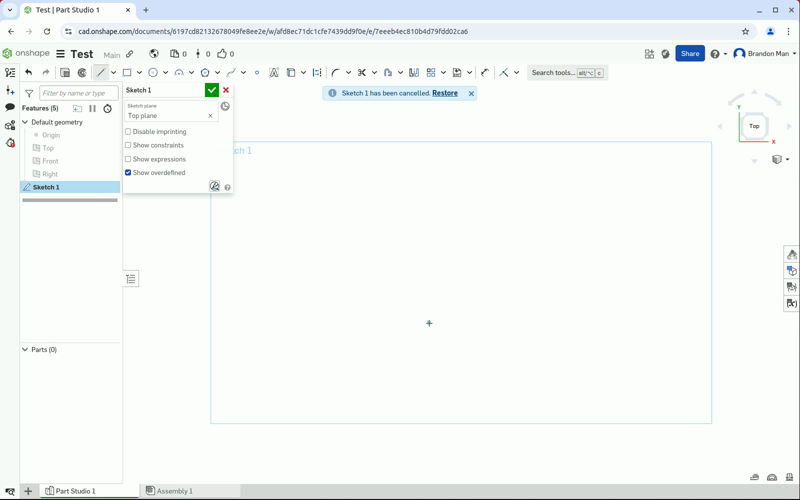
key_down(shift)
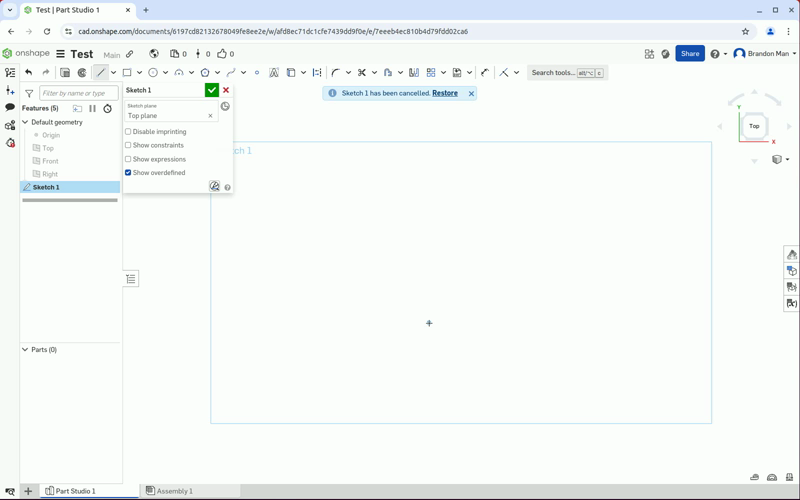
mouse_move(573, 322)
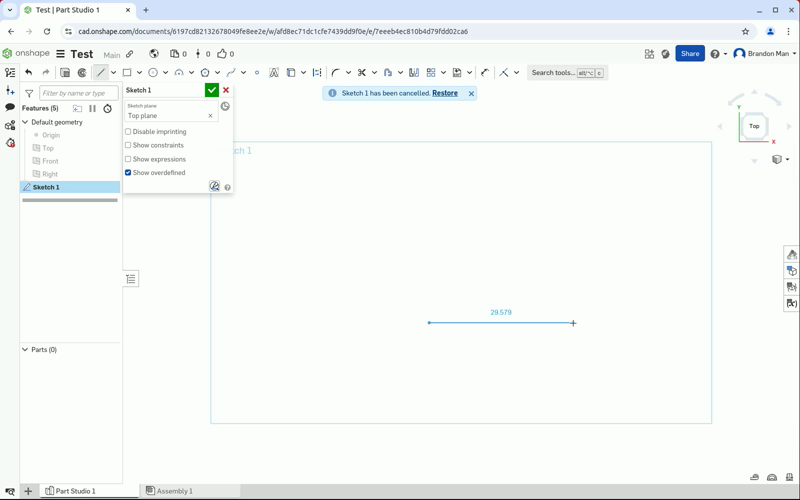
click(573, 322)
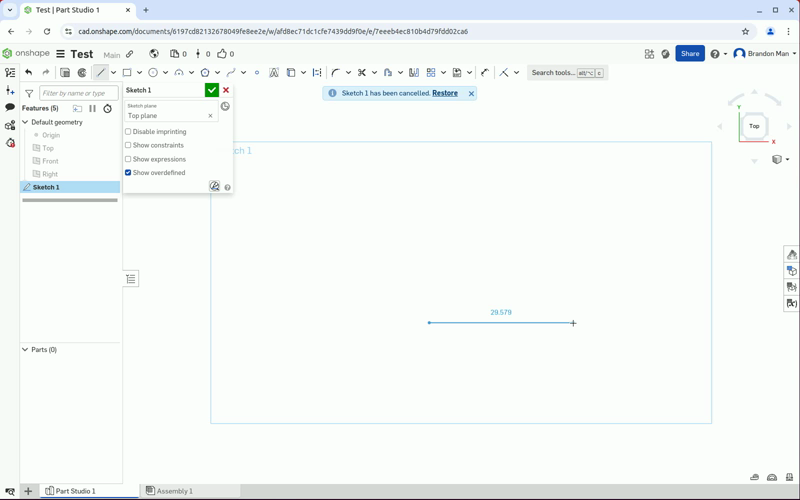
key_up(shift)
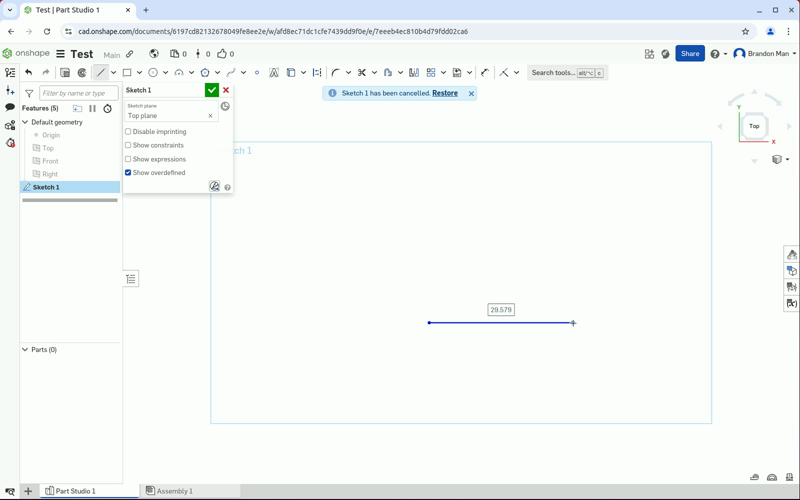
key_down(shift)
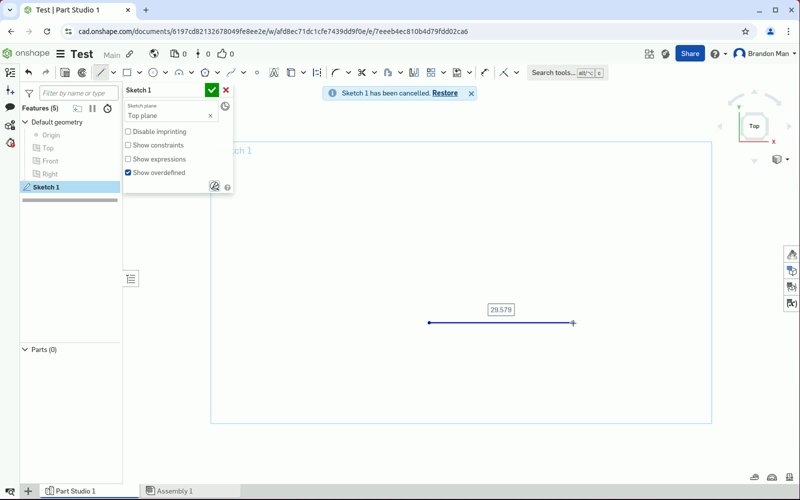
mouse_move(501, 198)
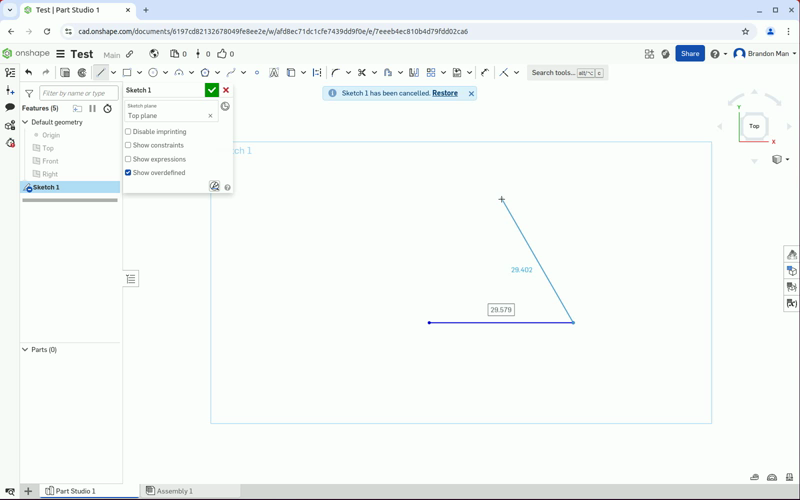
click(501, 198)
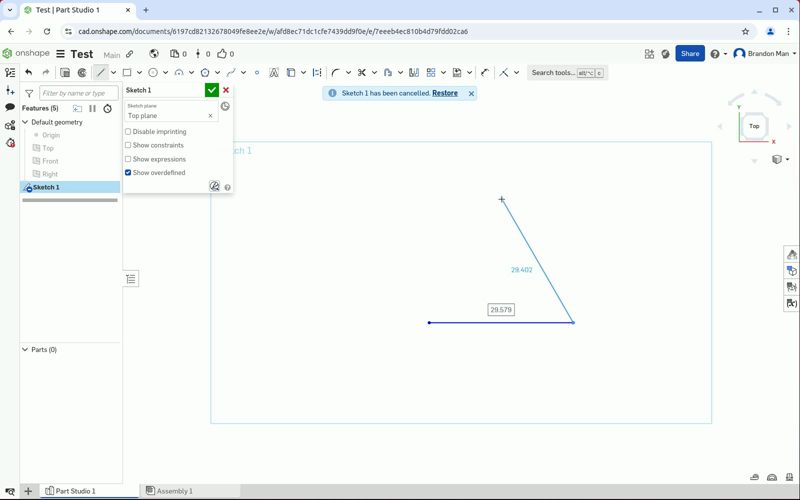
key_up(shift)
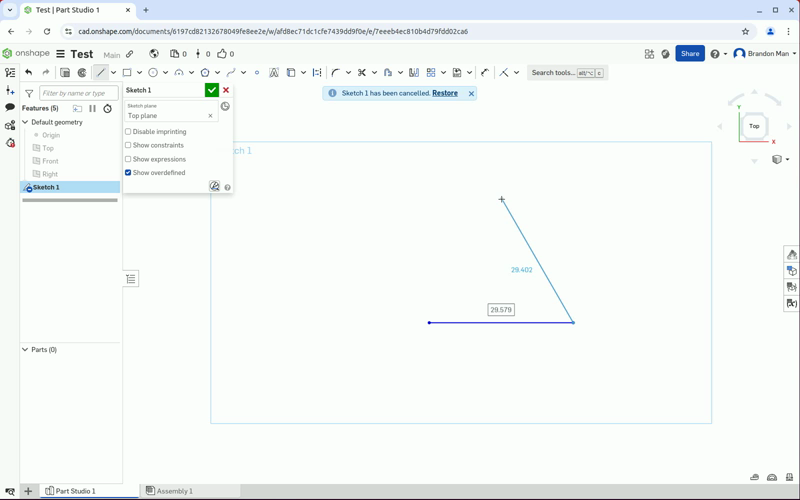
key_down(shift)
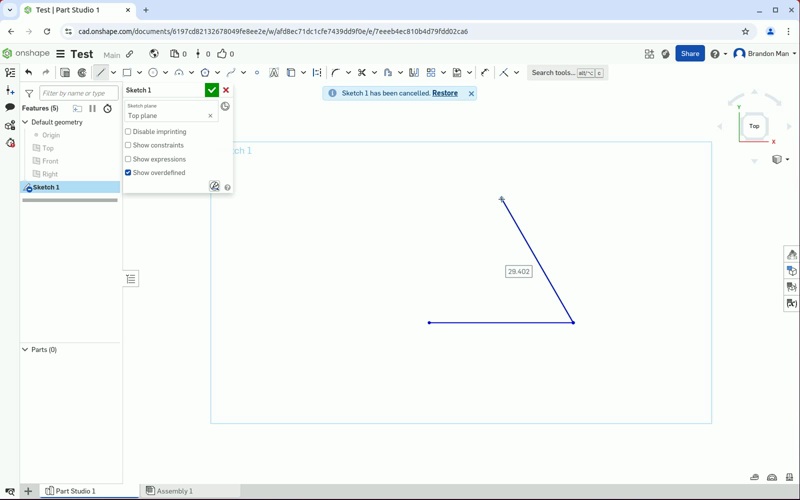
mouse_move(429, 322)
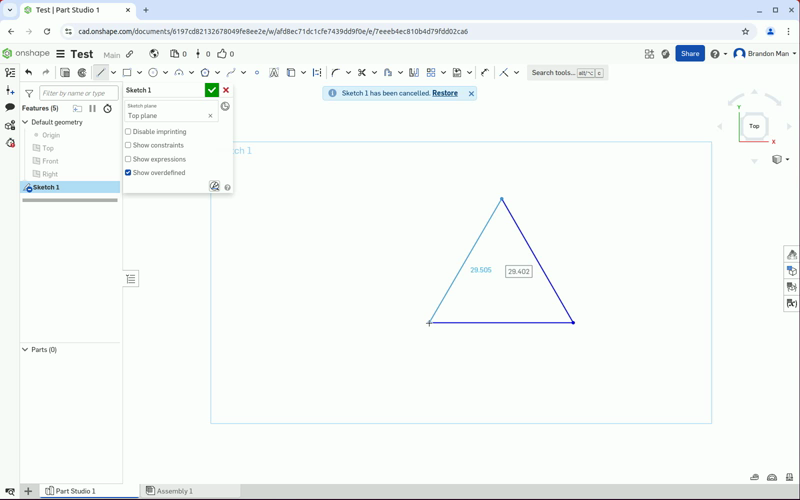
key_up(shift)
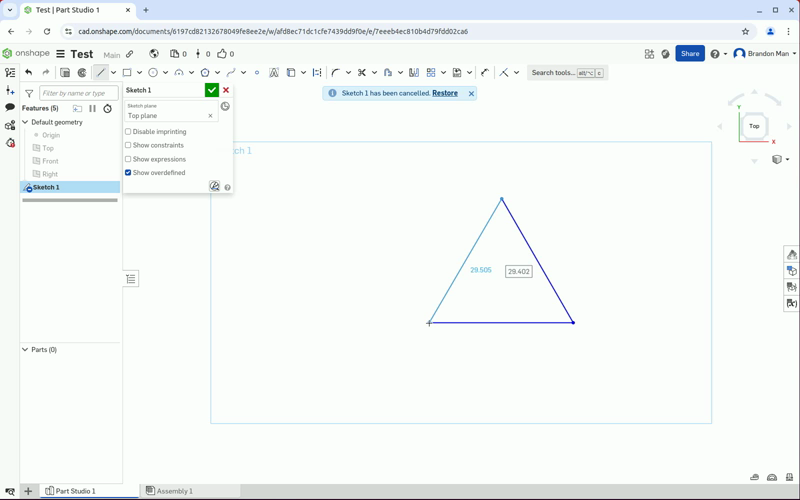
click(429, 322)
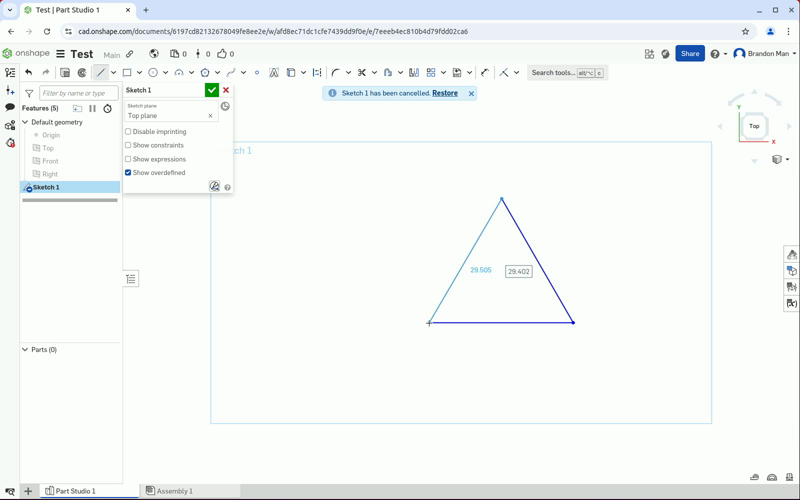
key(esc)
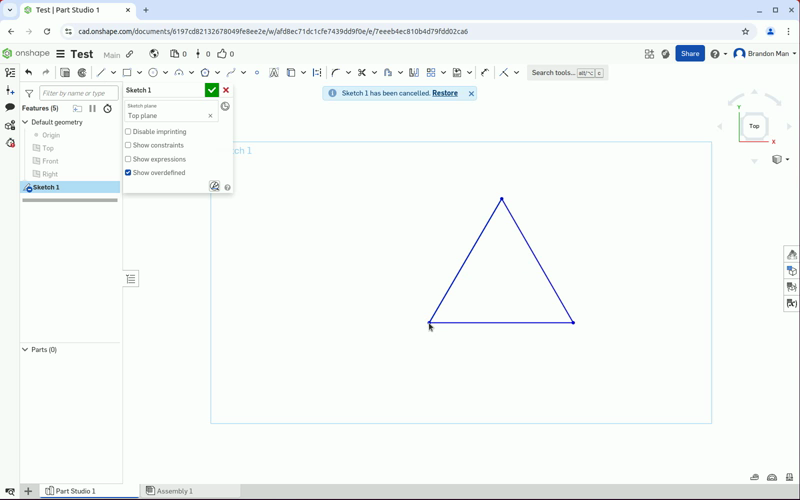
mouse_move(513, 300)
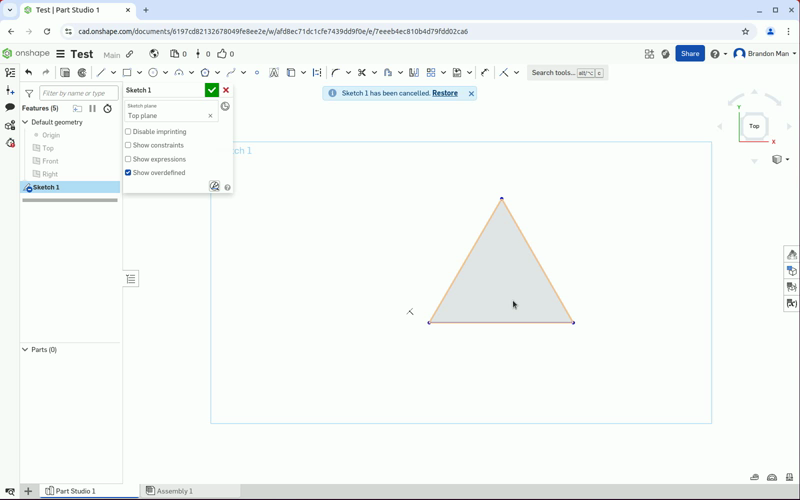
click(513, 300)
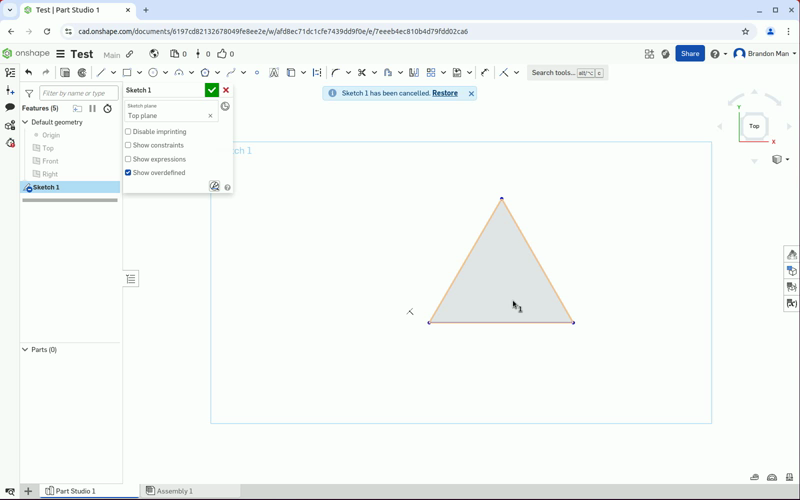
mouse_move(73, 352)
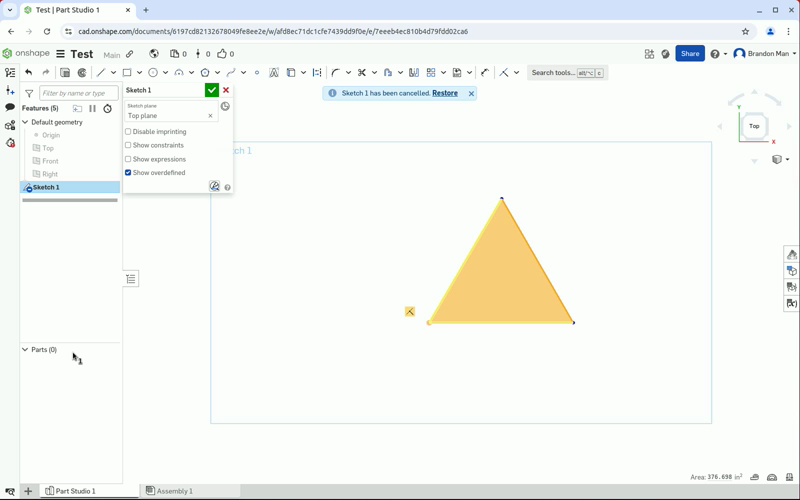
key(shift+y)
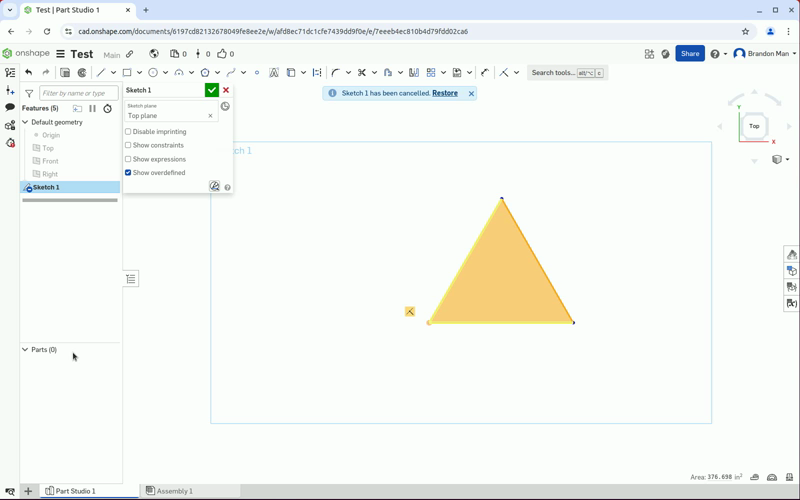
key(shift+e)
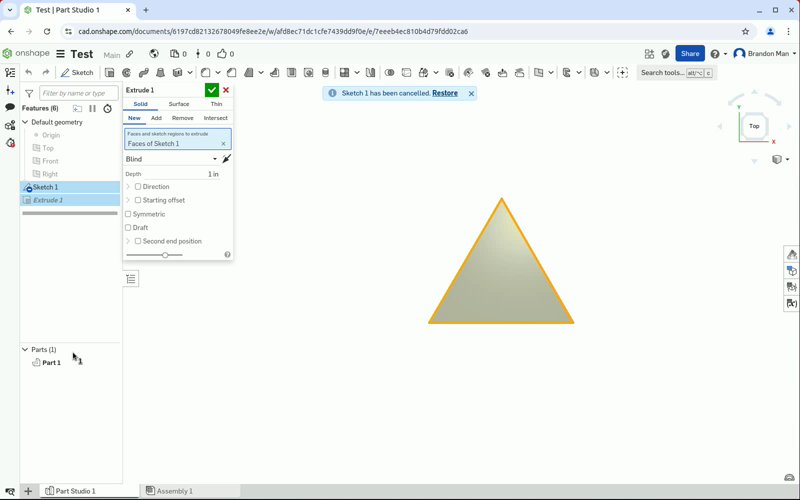
mouse_move(143, 106)
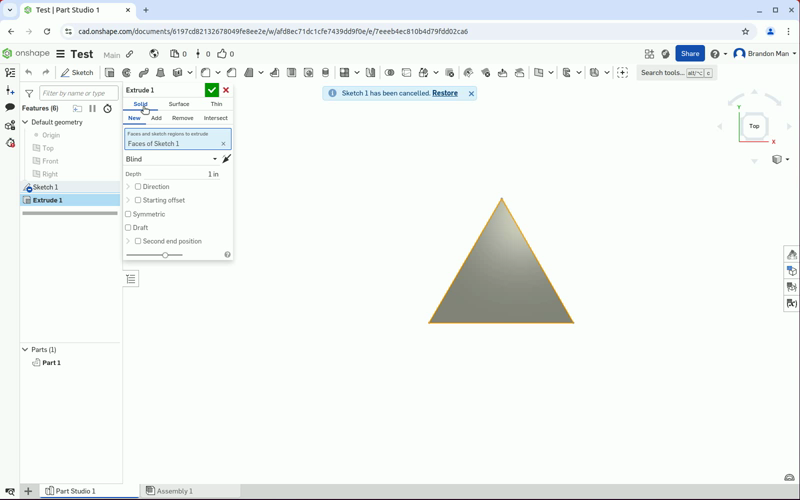
click(143, 106)
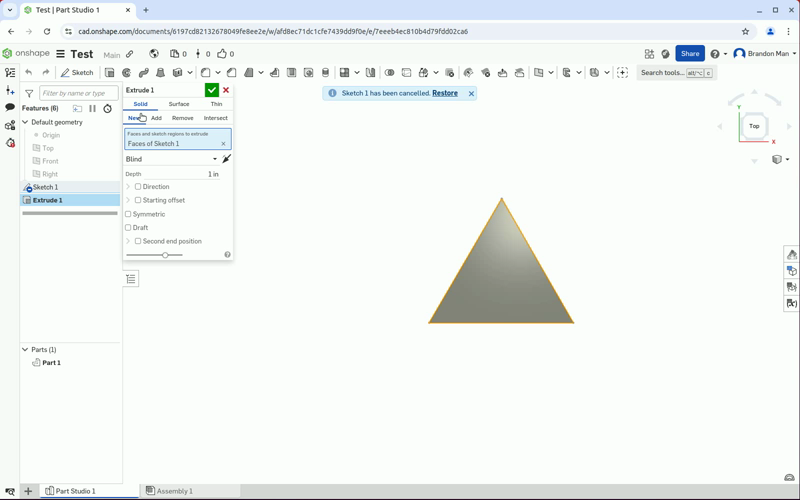
mouse_move(137, 120)
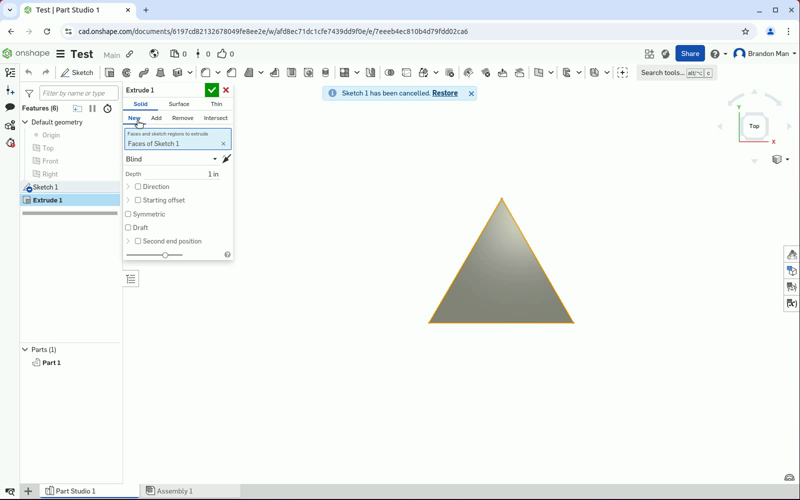
click(137, 120)
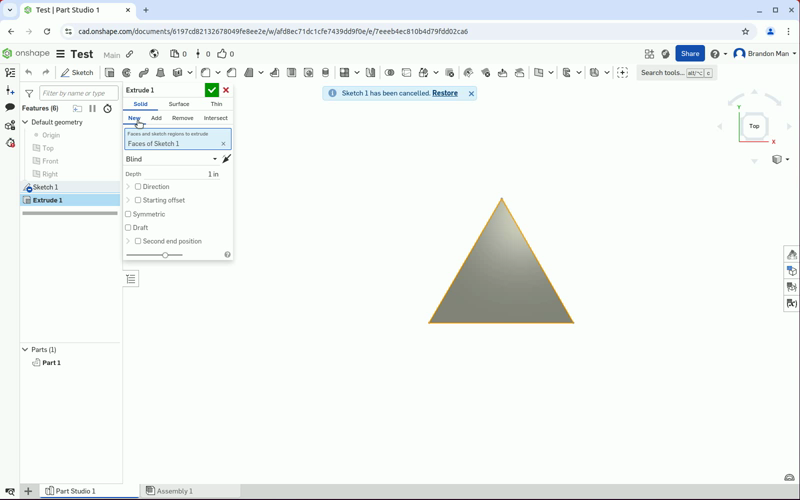
key(tab, 4)
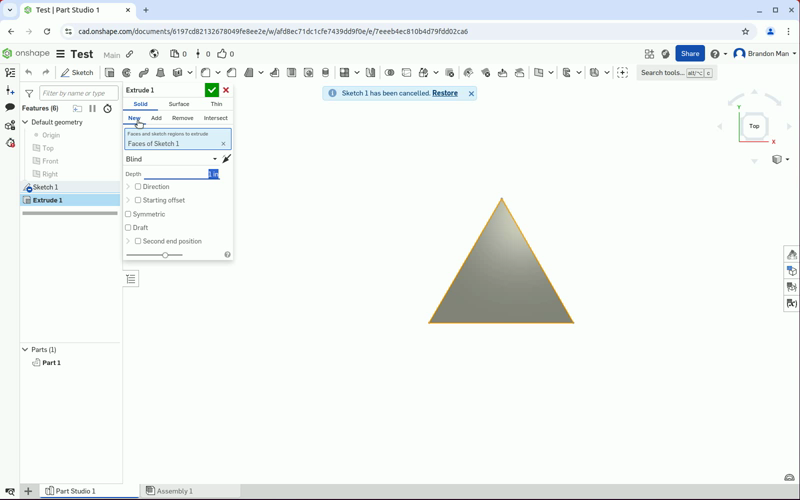
text(2.648)
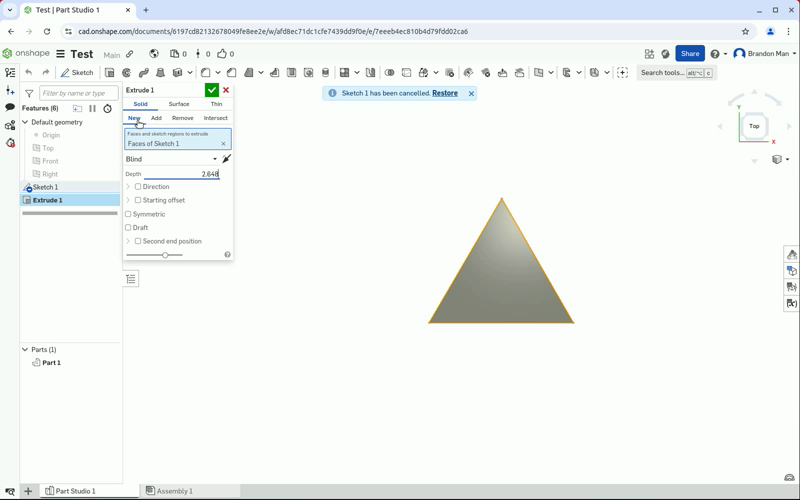
key(enter)
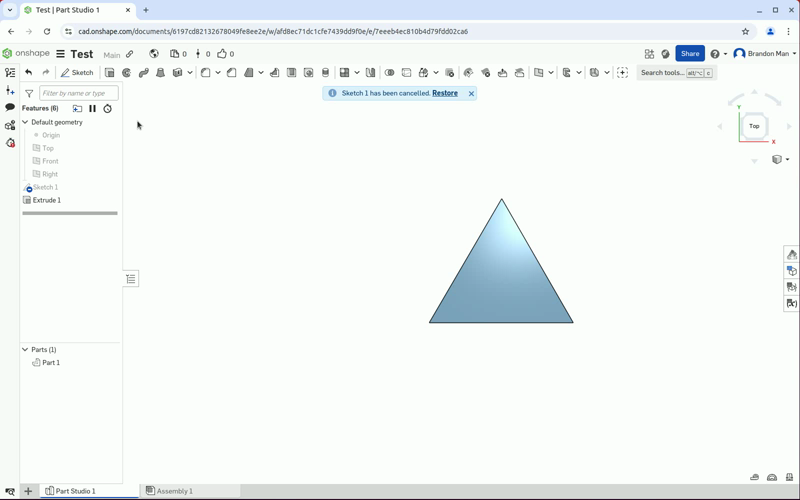
key(shift+h)
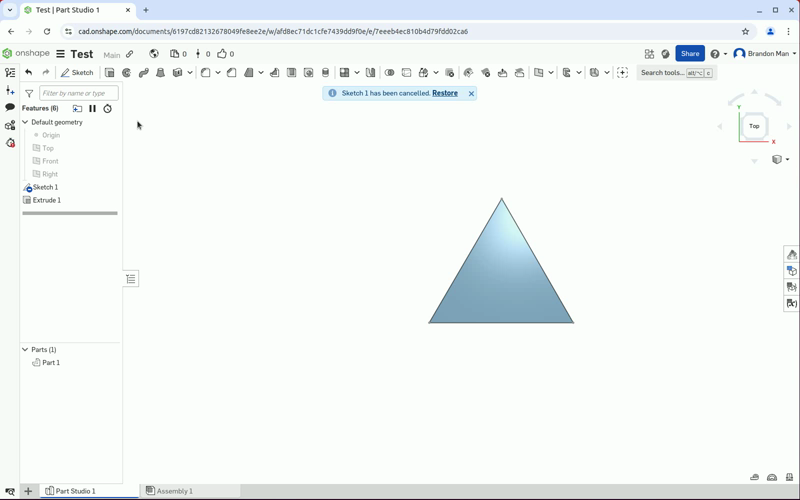
key(shift+h)
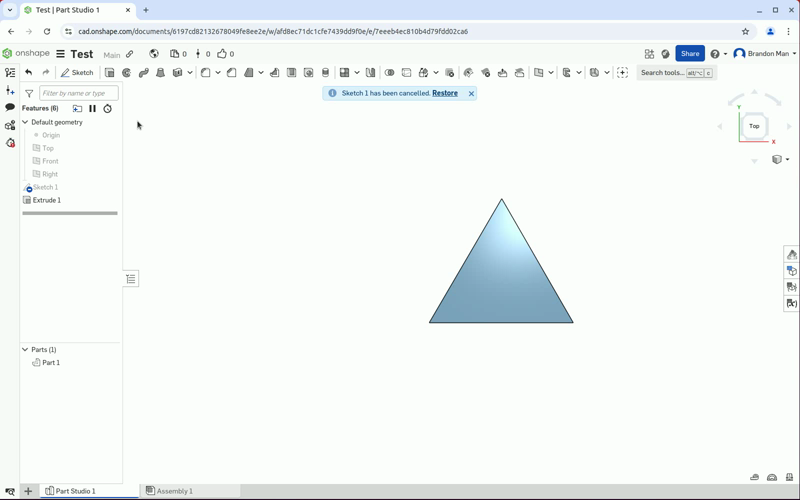
mouse_move(73, 189)
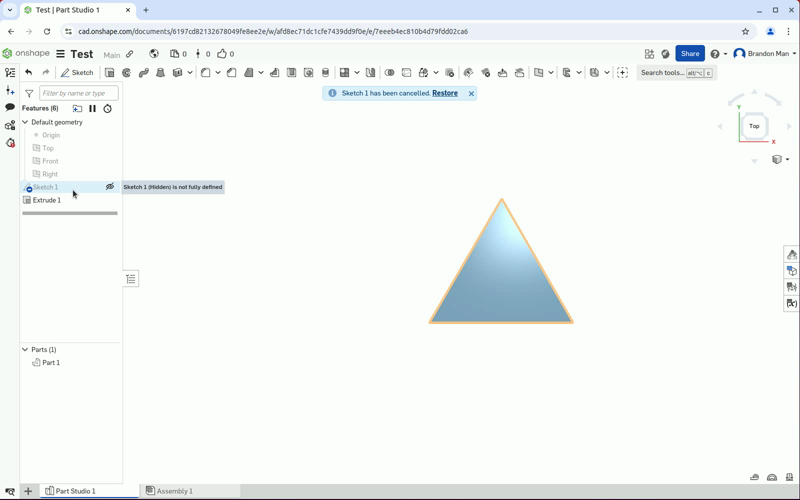
click(73, 189)
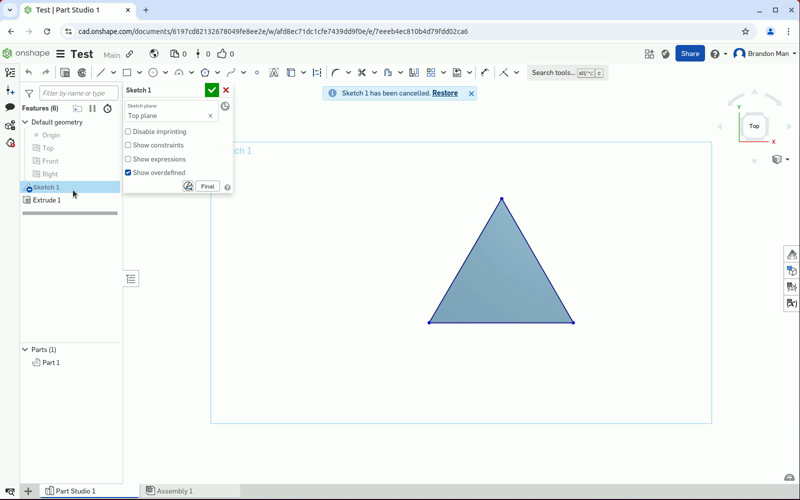
mouse_move(229, 92)
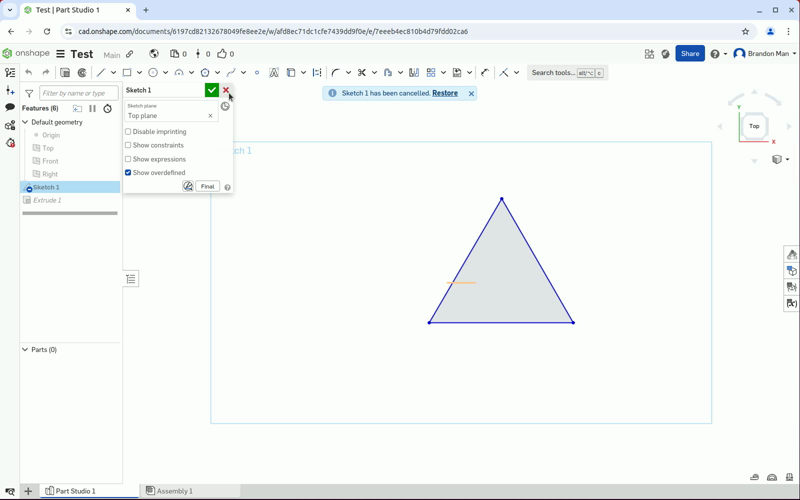
click(229, 92)
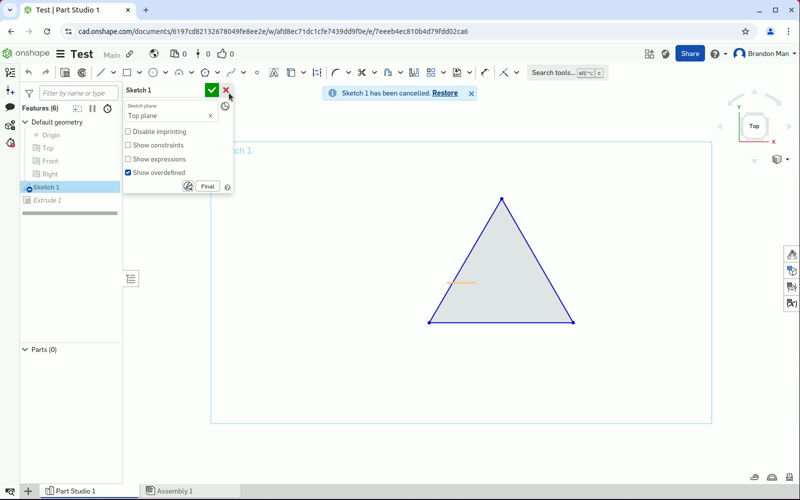
key(shift+s)
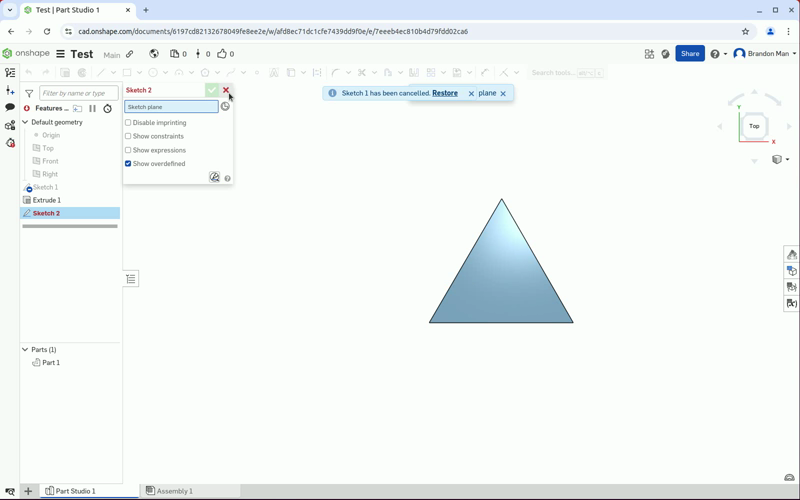
mouse_move(73, 150)
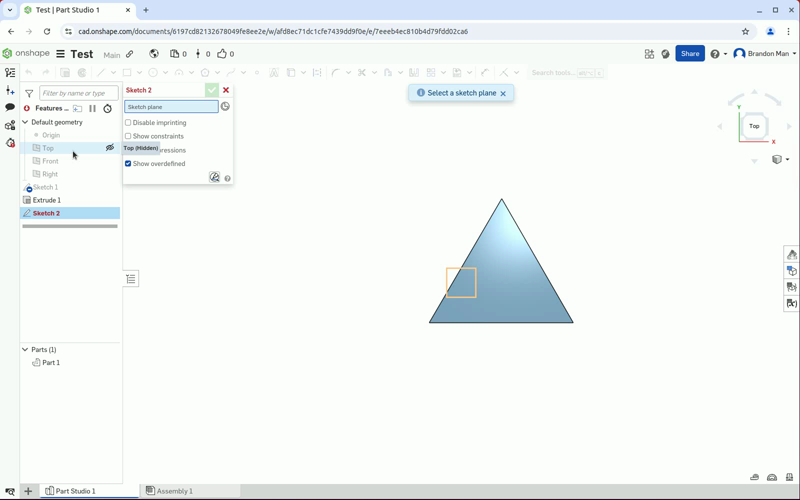
click(73, 150)
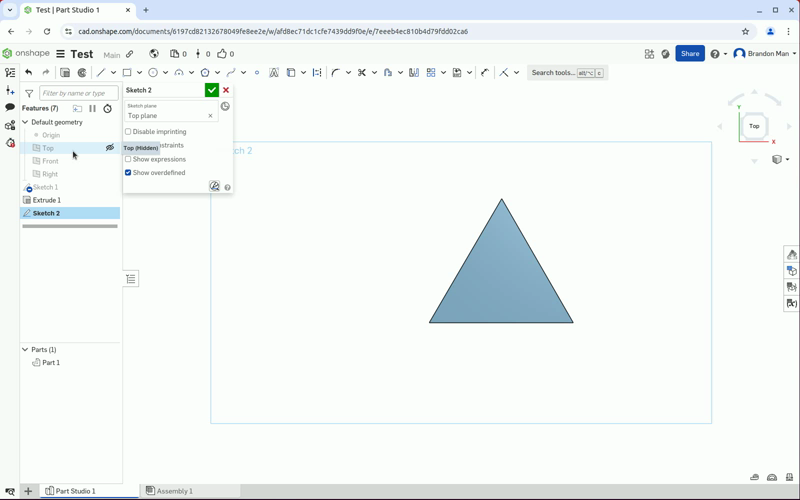
mouse_move(73, 352)
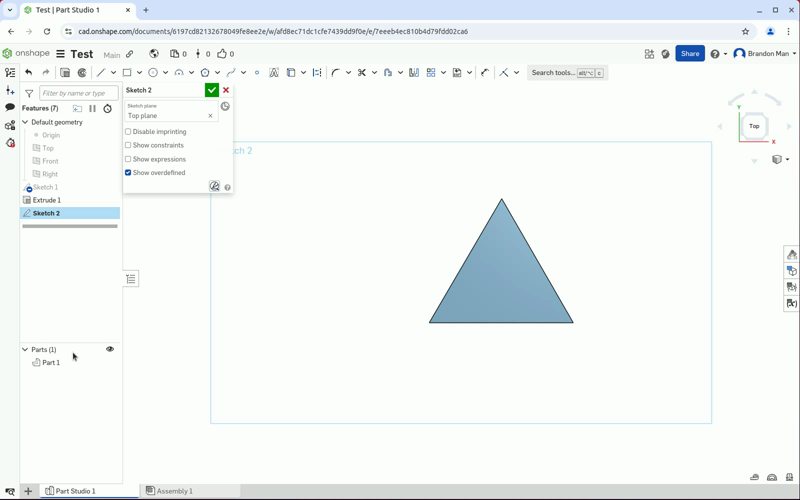
key(y)
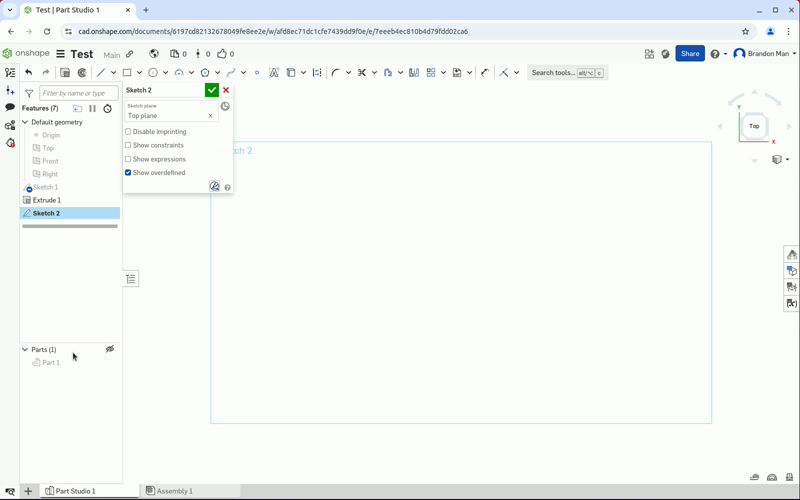
key(l)
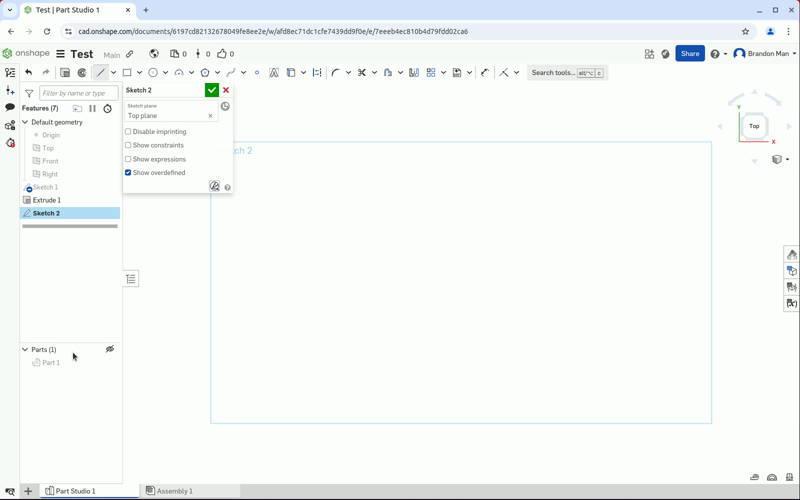
key_down(shift)
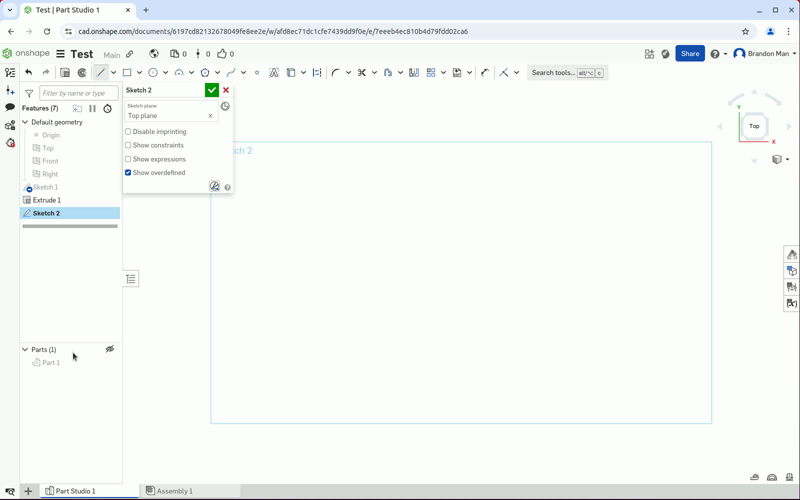
mouse_move(452, 309)
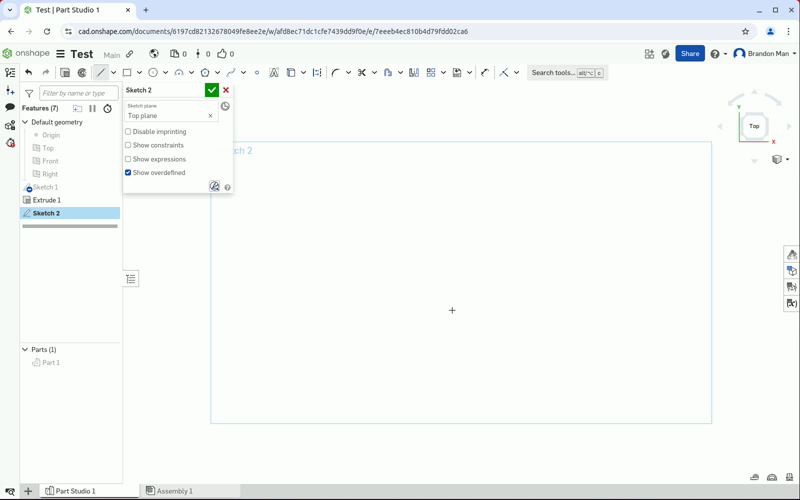
click(452, 309)
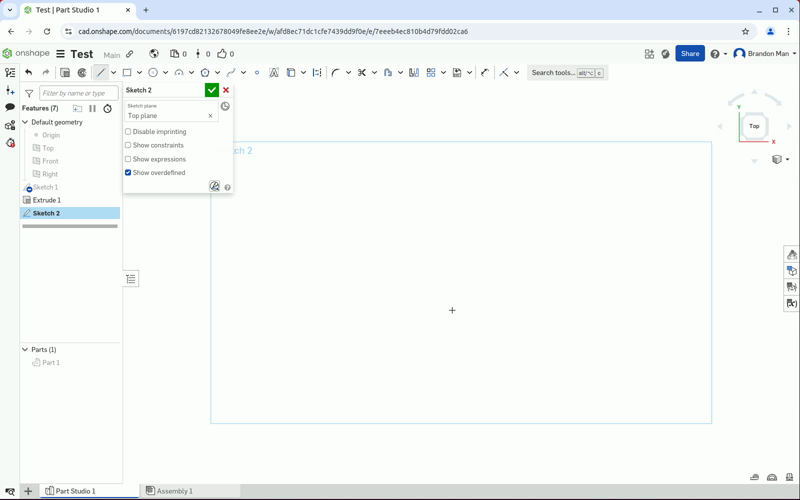
key_up(shift)
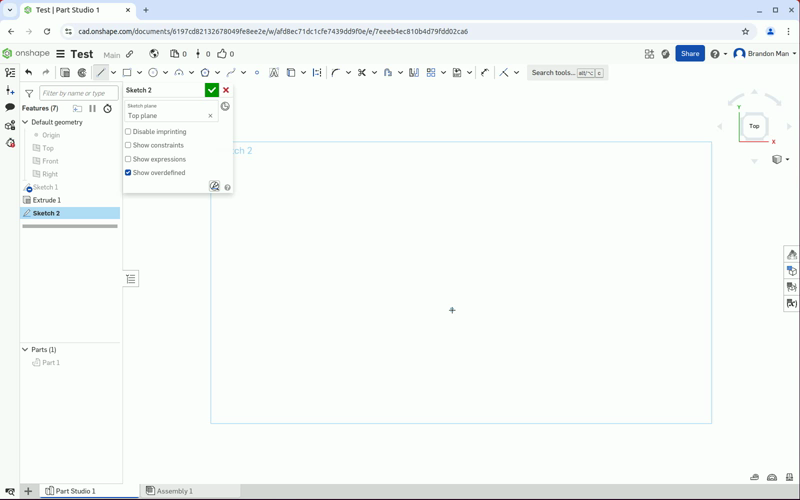
key_down(shift)
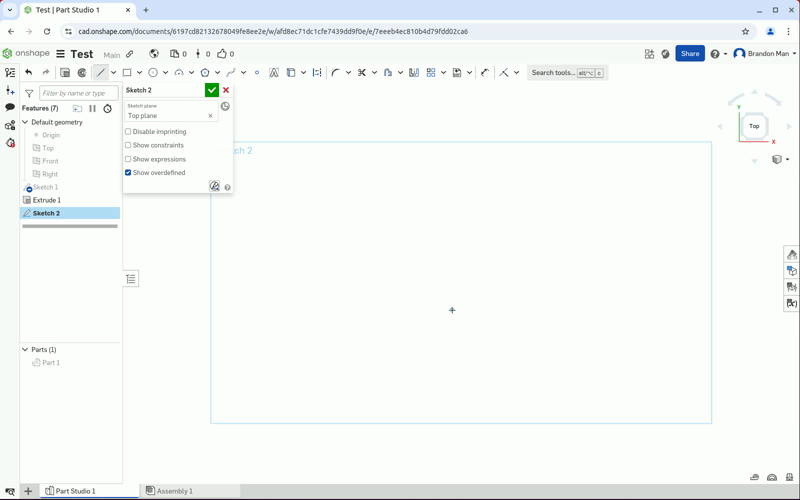
mouse_move(549, 309)
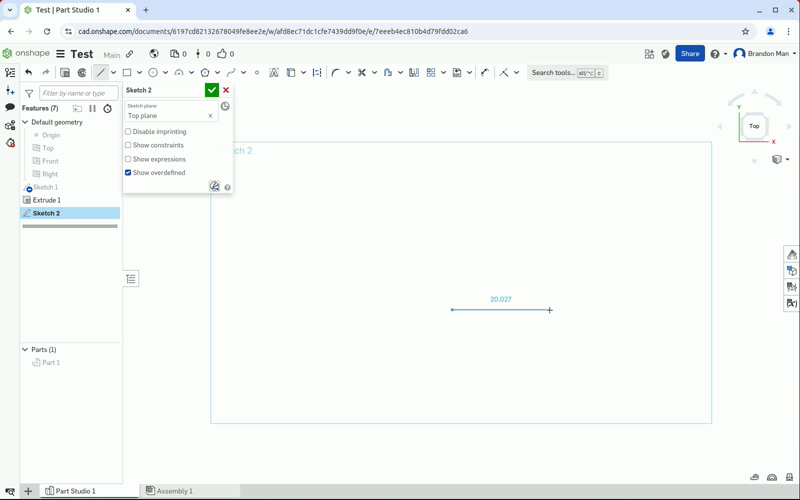
click(549, 309)
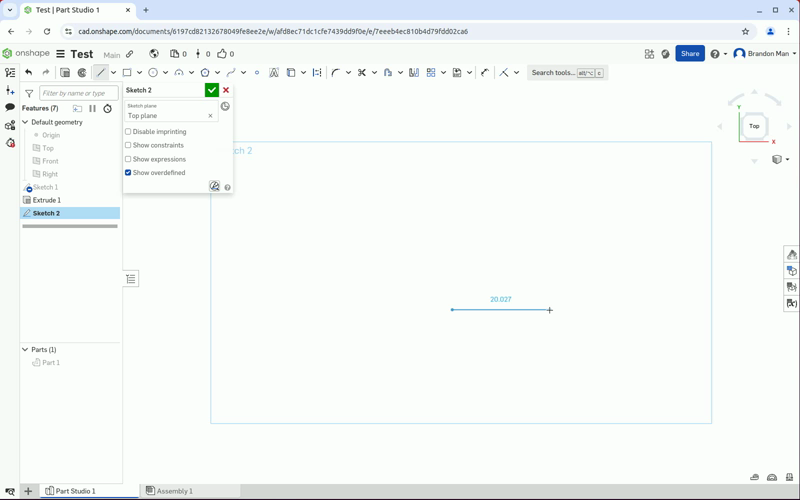
key_up(shift)
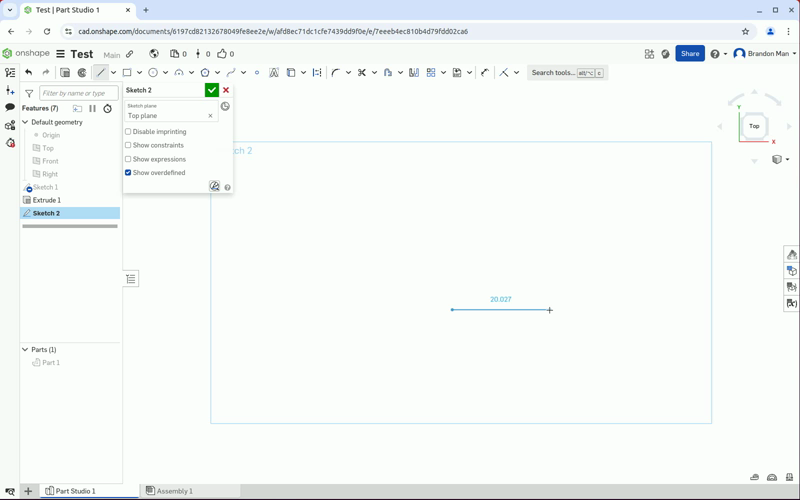
key_down(shift)
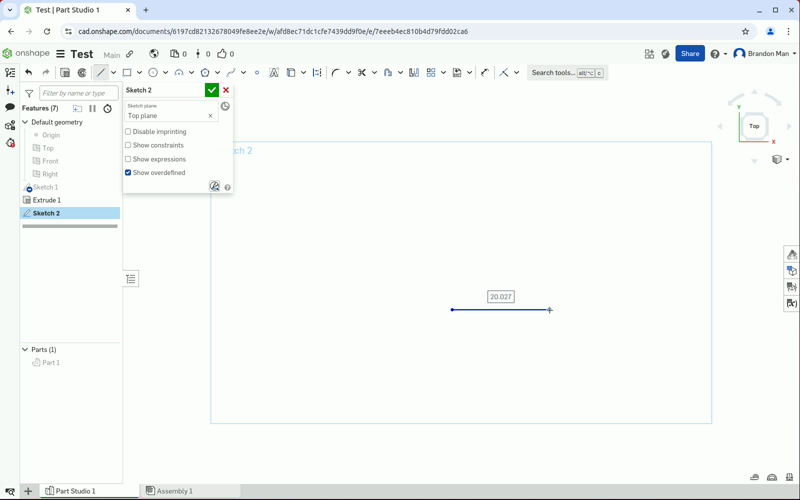
mouse_move(501, 225)
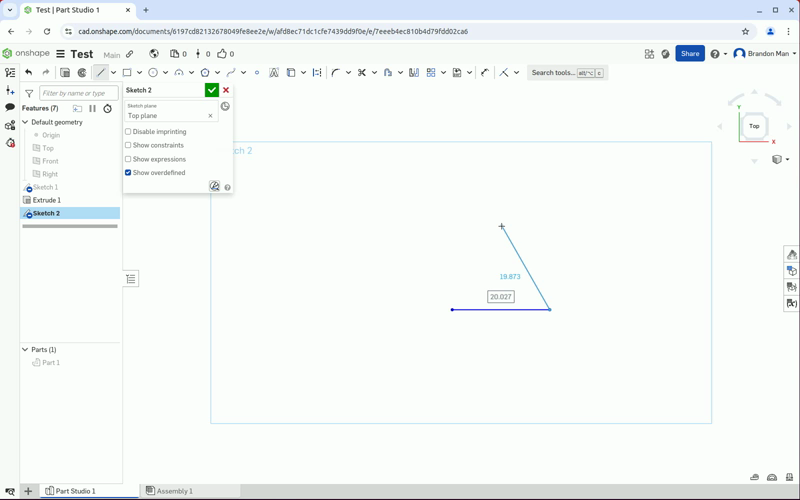
click(501, 225)
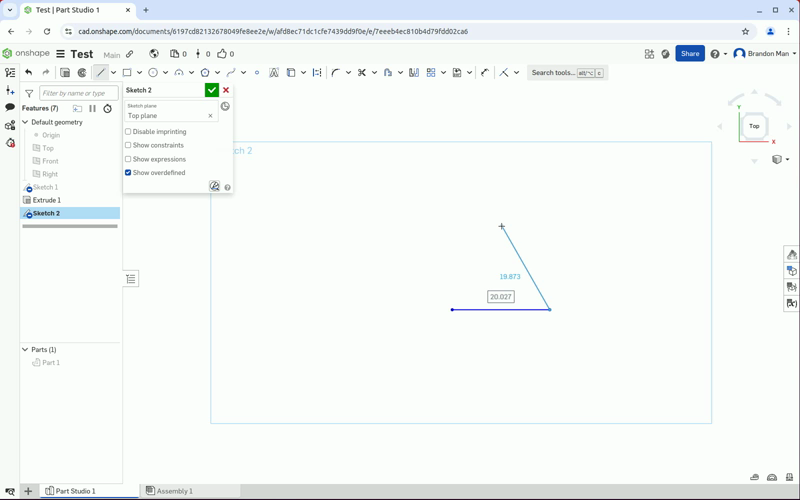
key_up(shift)
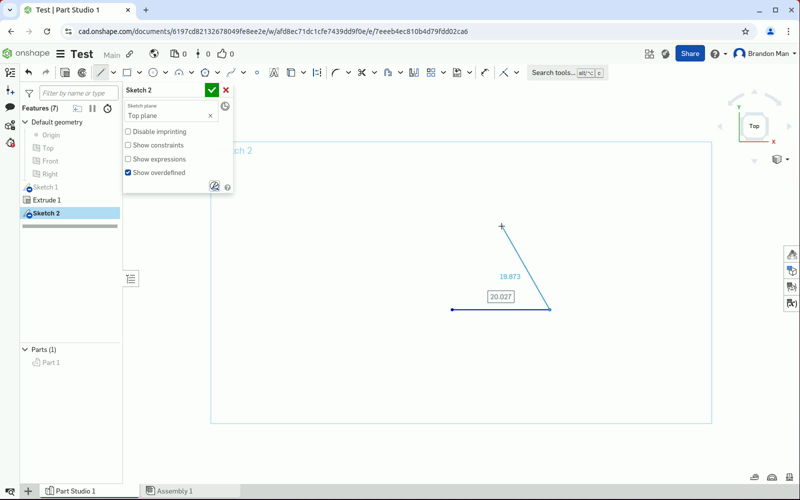
key_down(shift)
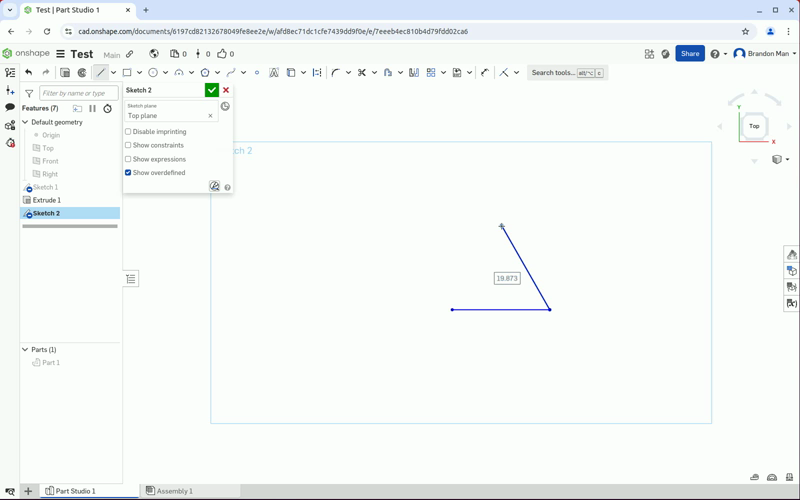
mouse_move(452, 309)
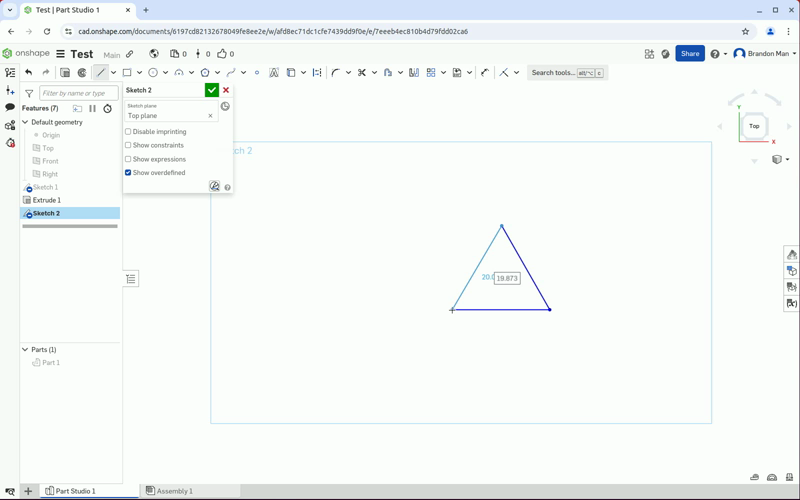
key_up(shift)
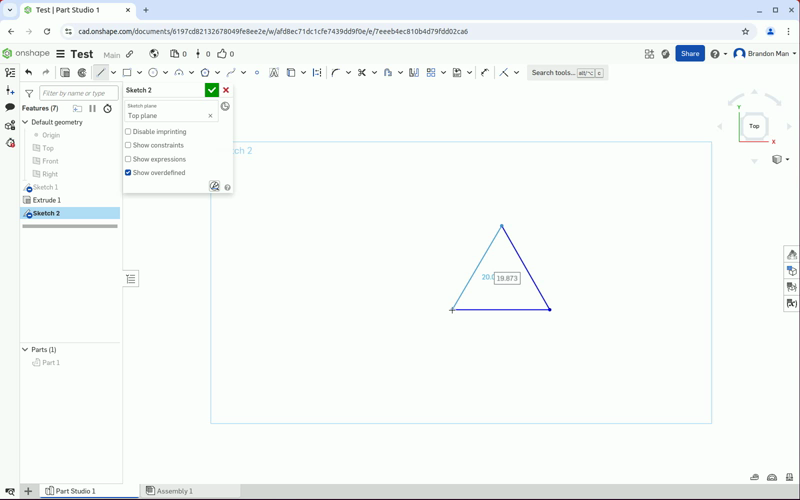
click(452, 309)
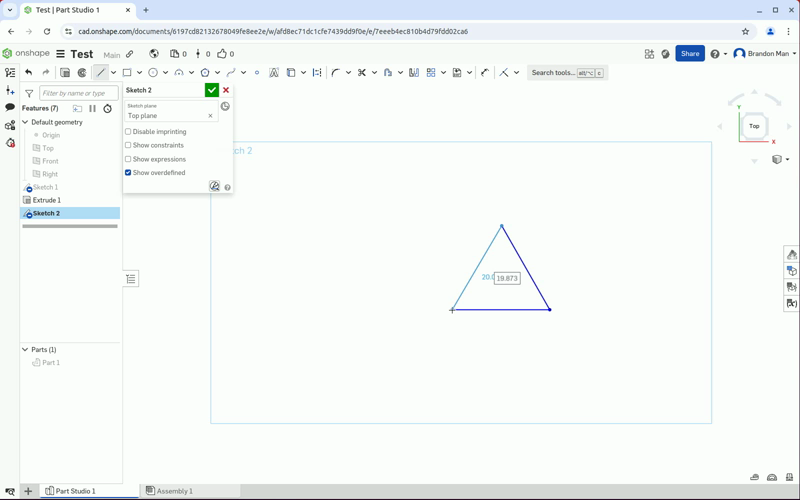
key(esc)
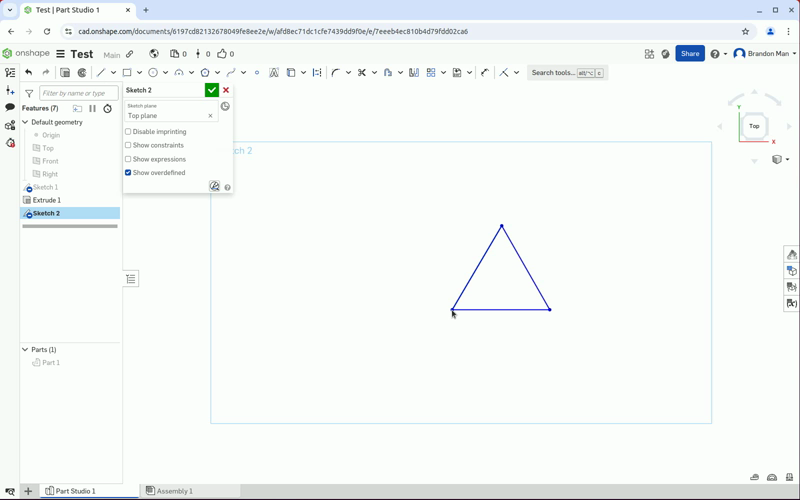
mouse_move(486, 273)
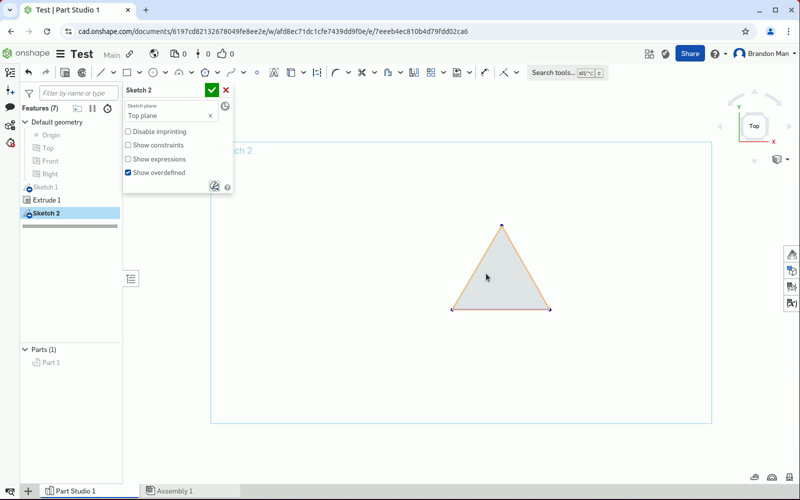
click(486, 273)
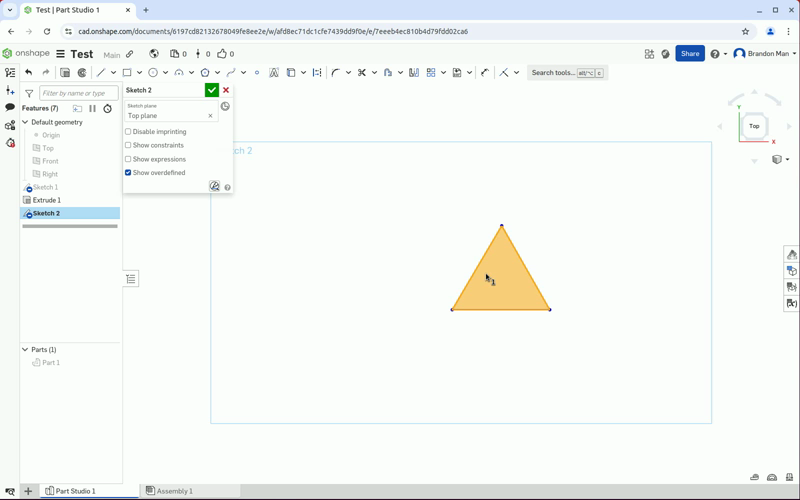
mouse_move(73, 352)
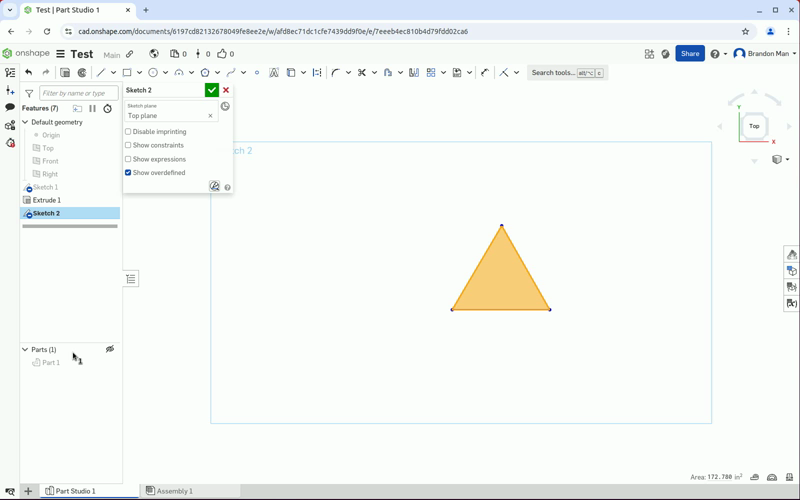
key(shift+y)
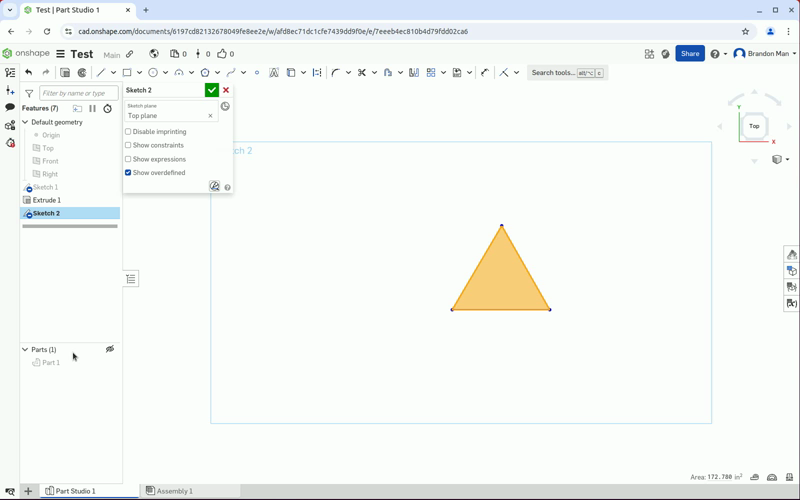
key(shift+e)
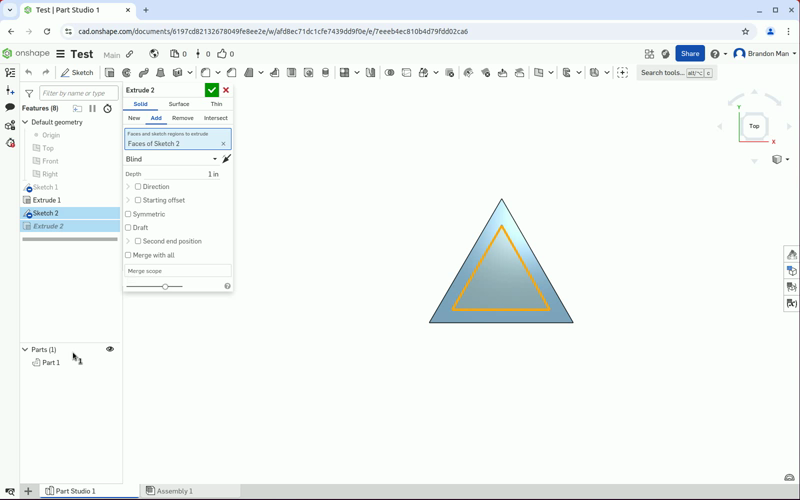
mouse_move(143, 106)
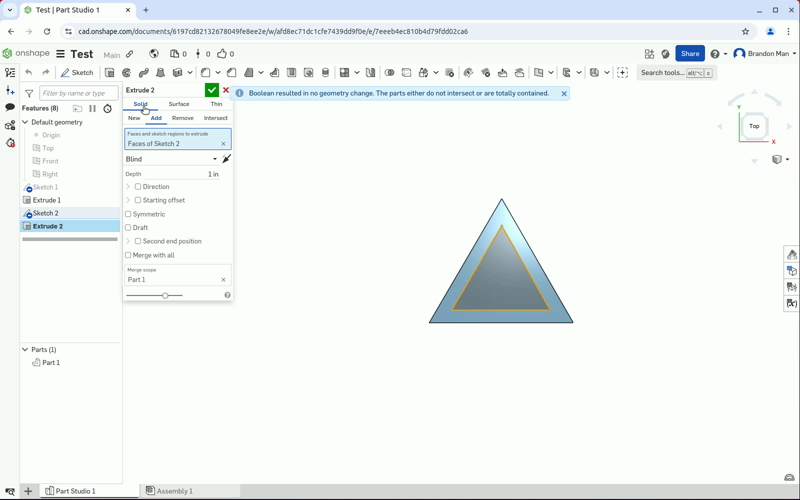
click(143, 106)
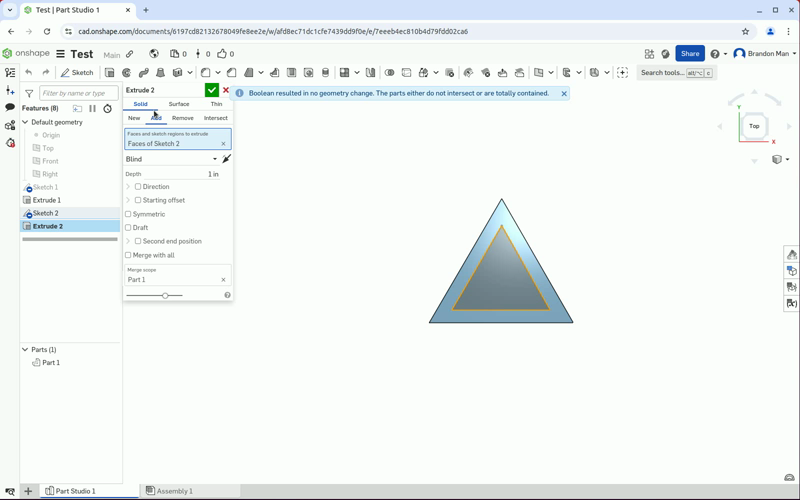
mouse_move(186, 120)
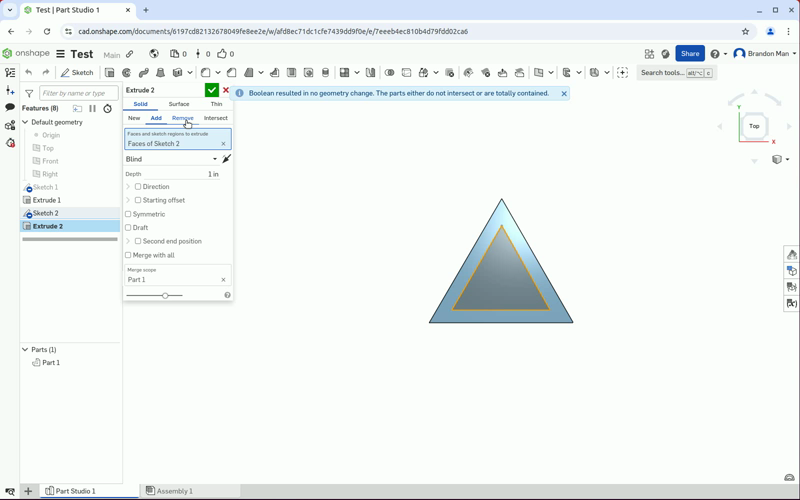
click(186, 120)
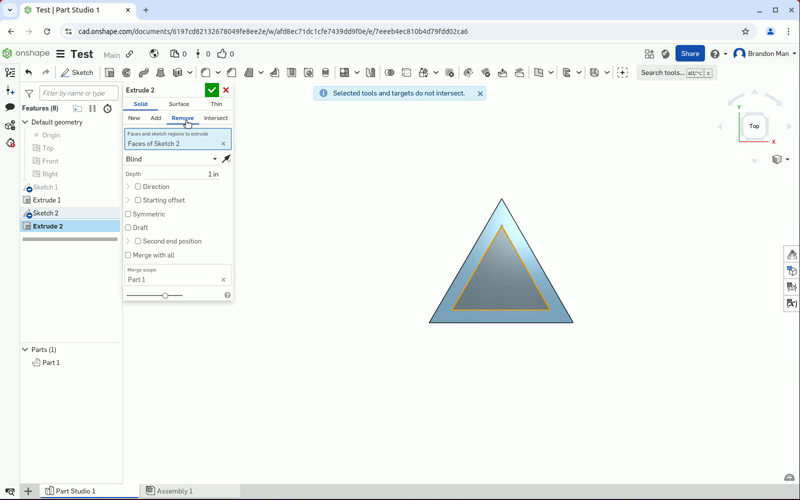
key(tab, 4)
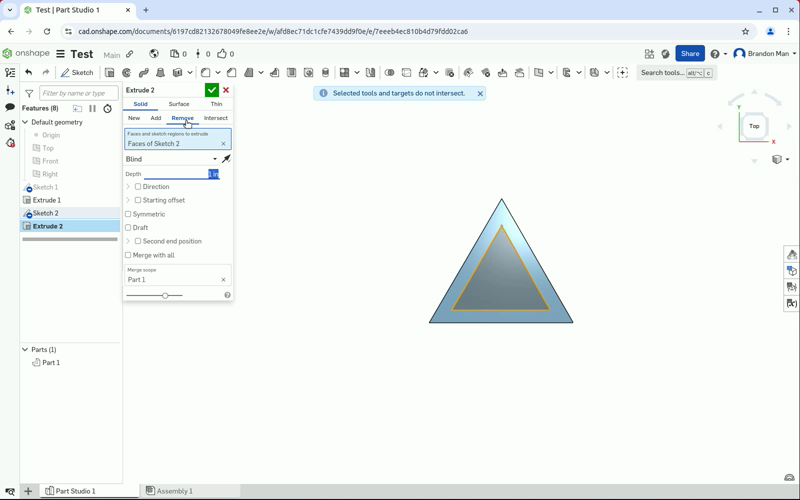
text(3.611)
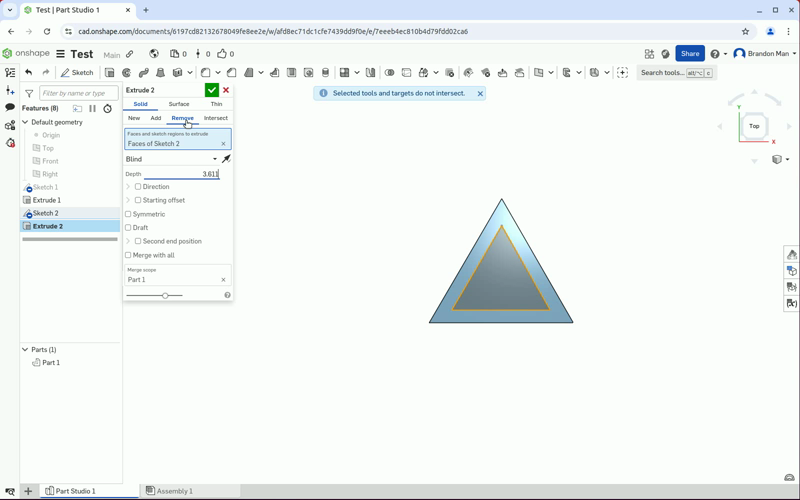
key(tab, 6)
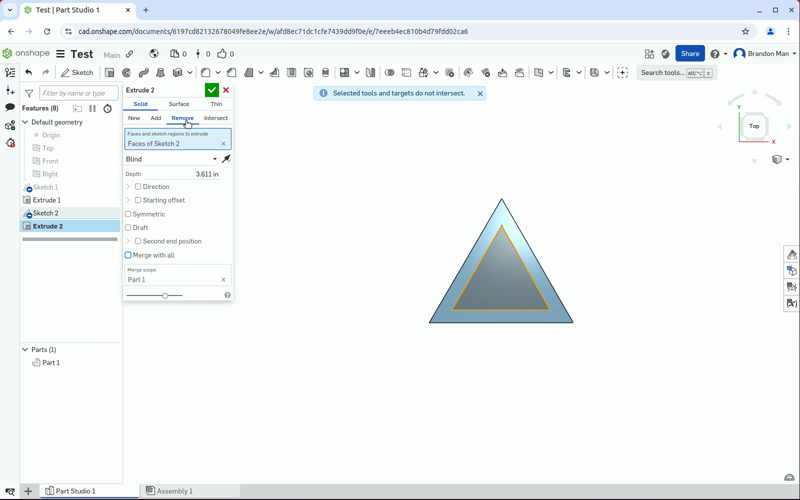
key(space)
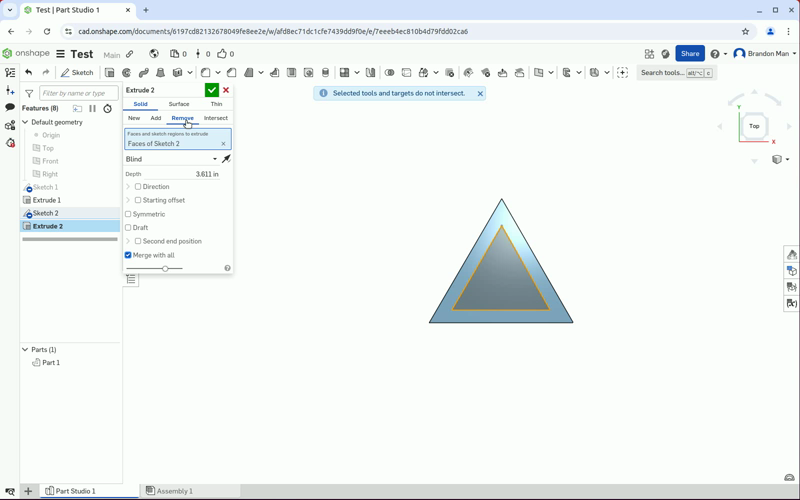
key(enter)
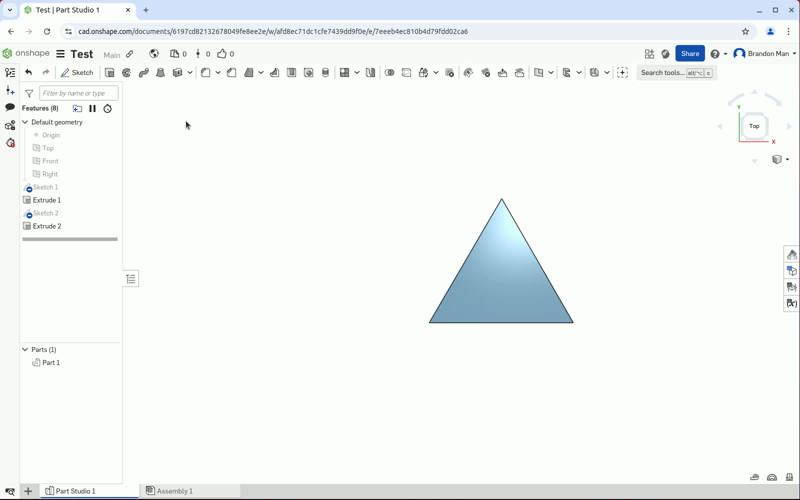
key(shift+h)
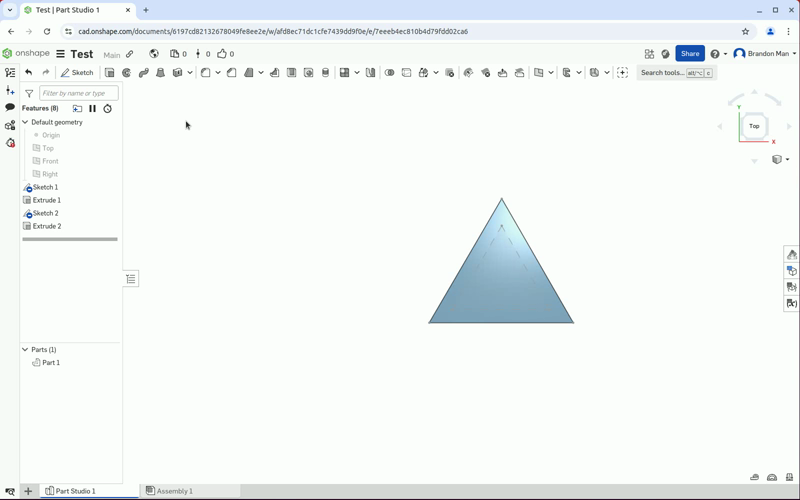
key(shift+h)
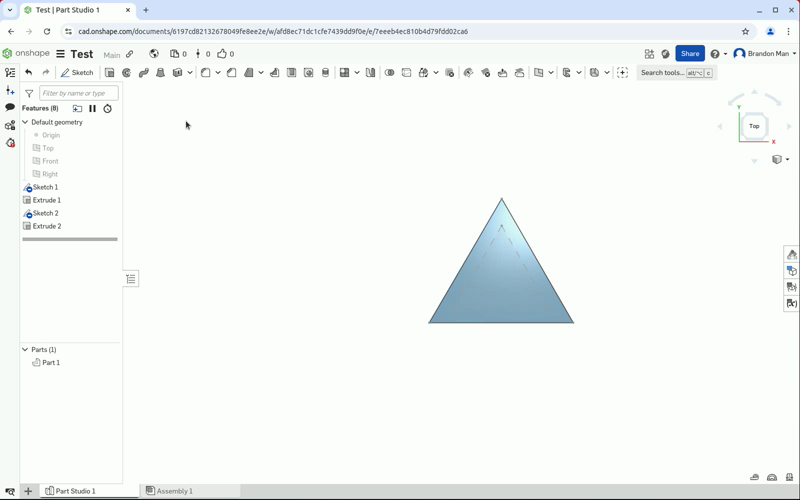
key(shift+7)
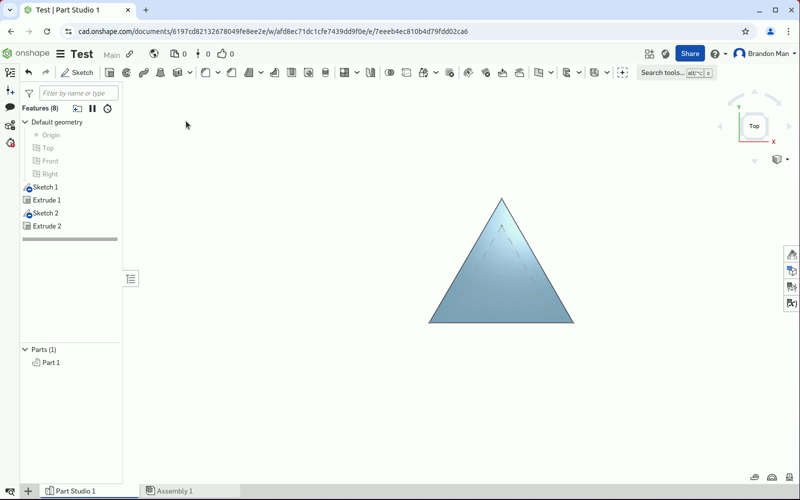
key(up, 3)
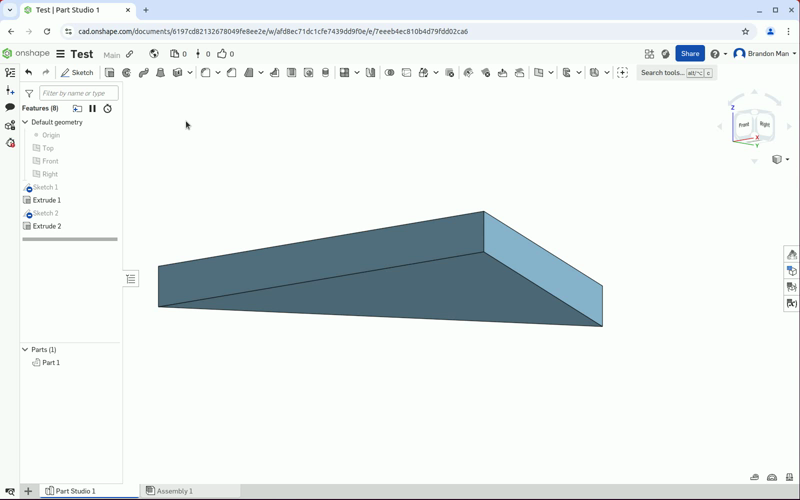
key(left, 3)
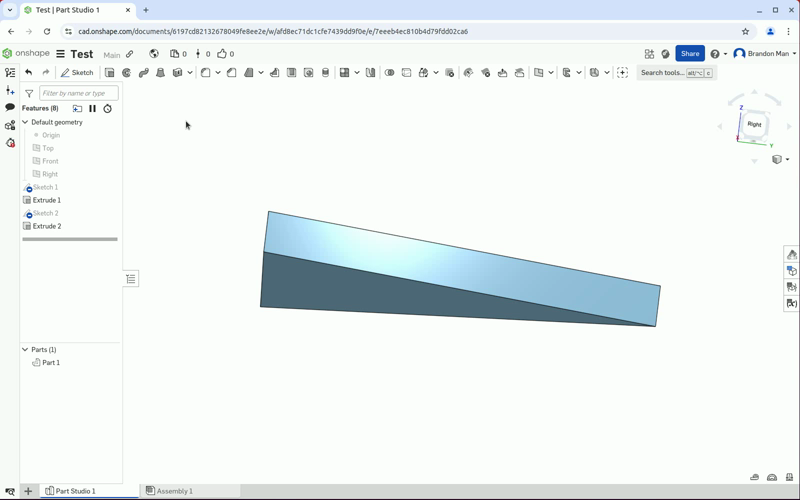
key(right, 3)
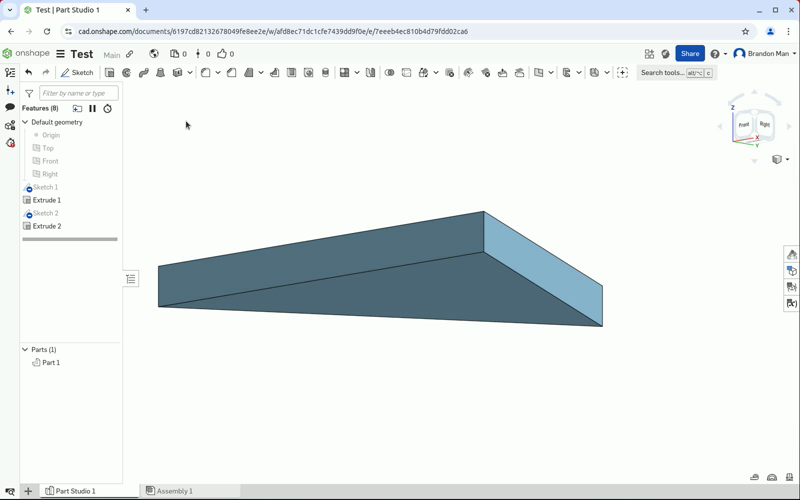
key(down, 3)
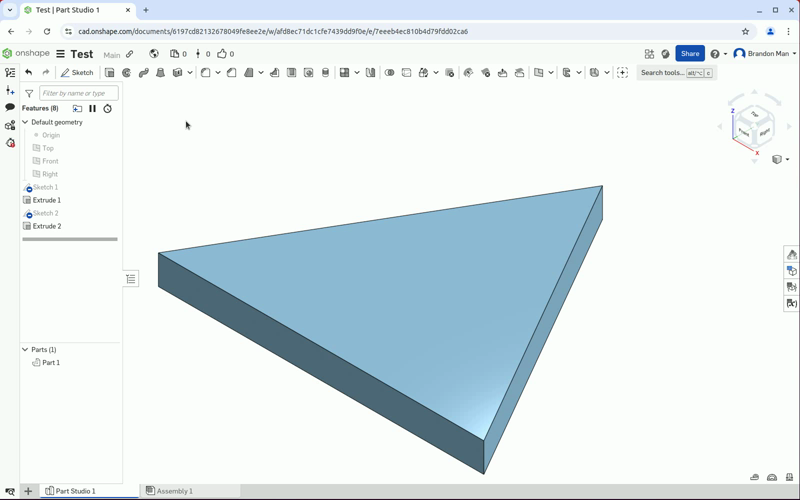
mouse_move(73, 189)
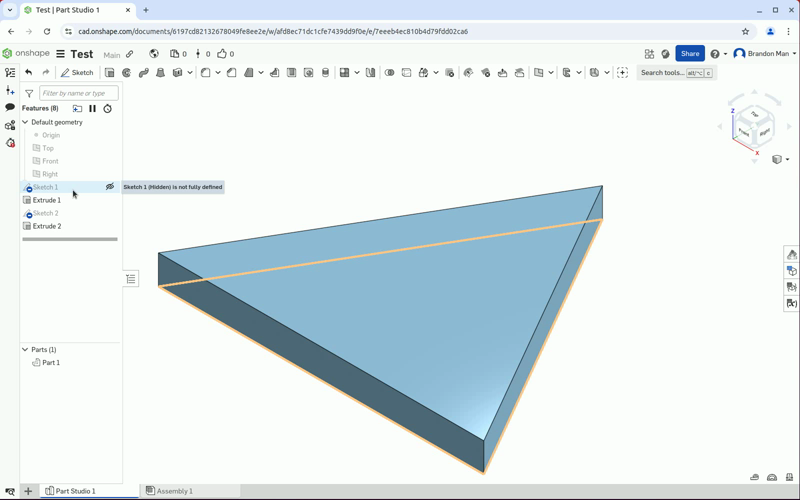
click(73, 189)